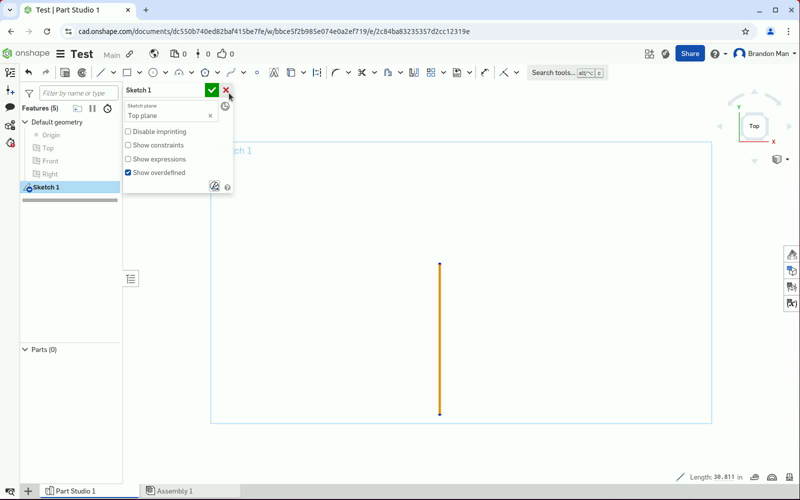
key(shift+h)
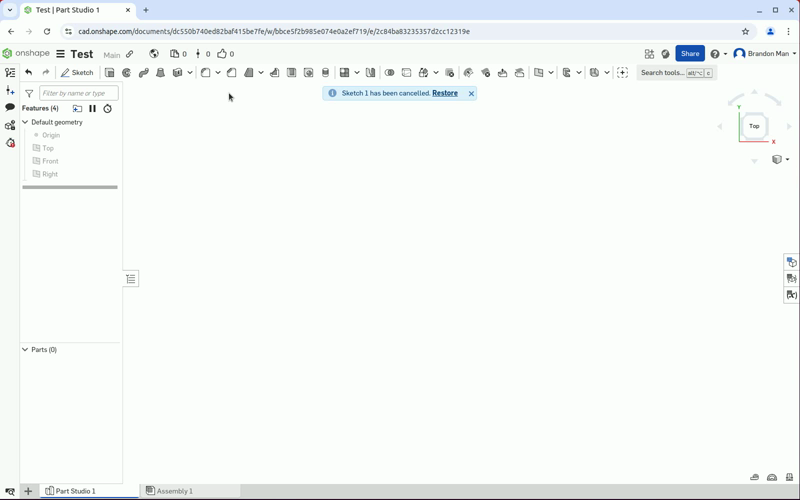
mouse_move(73, 352)
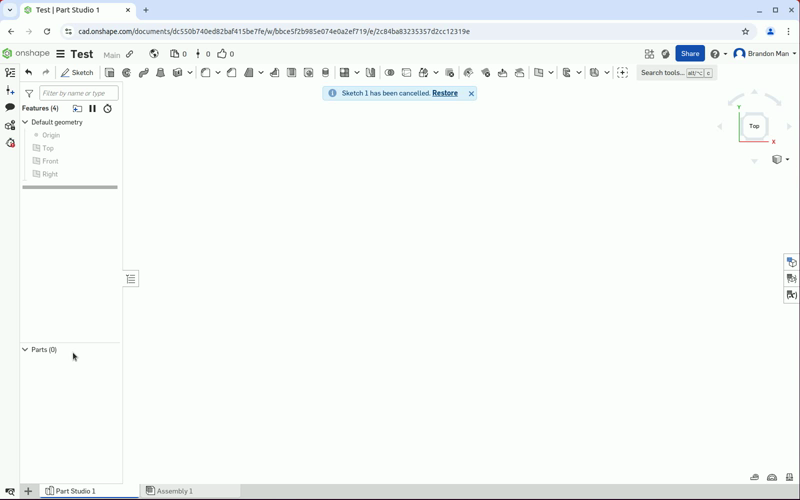
key(y)
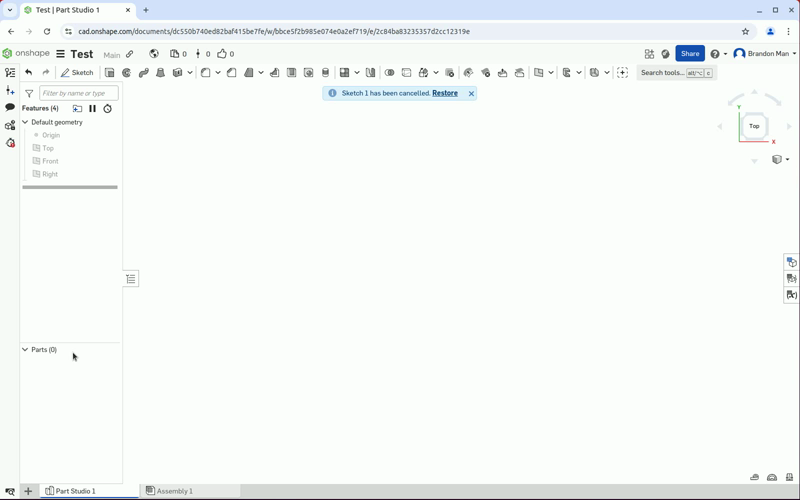
key(shift+p)
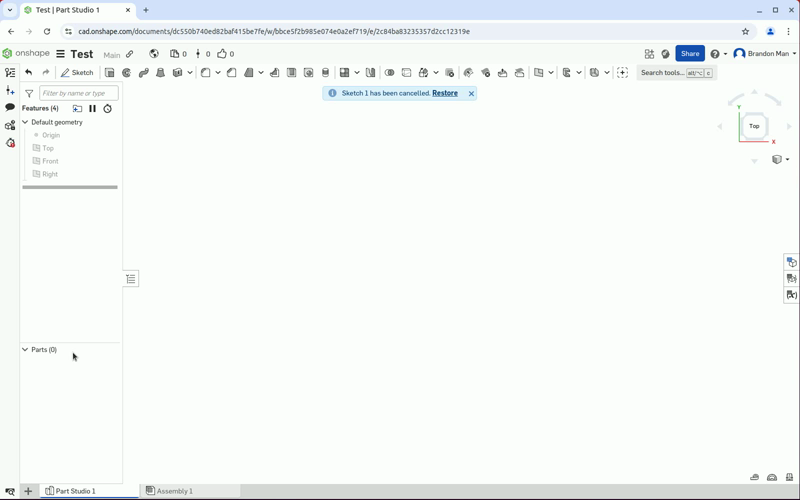
key(space)
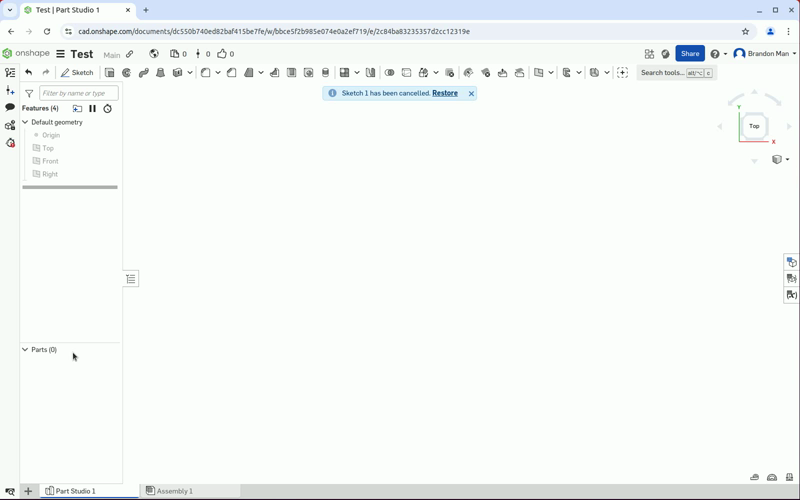
key_down(shift)
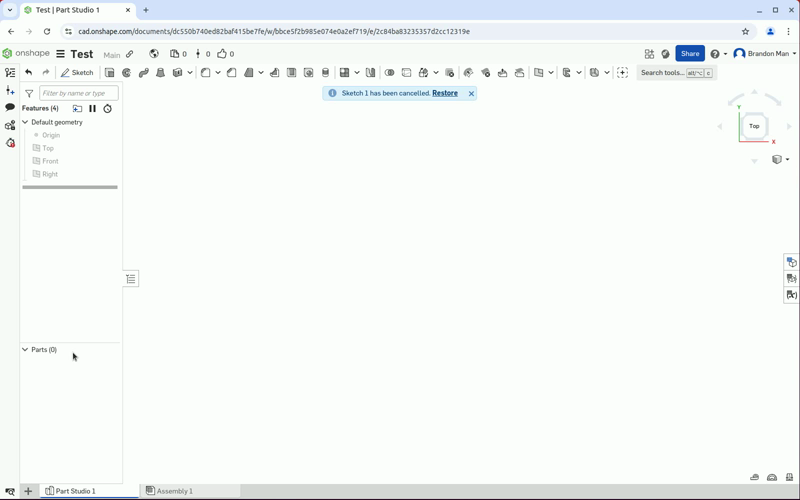
key(up)
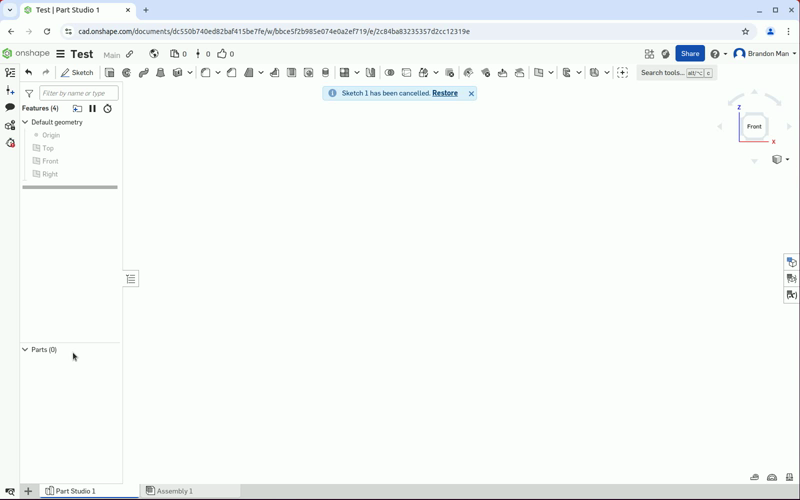
key_up(shift)
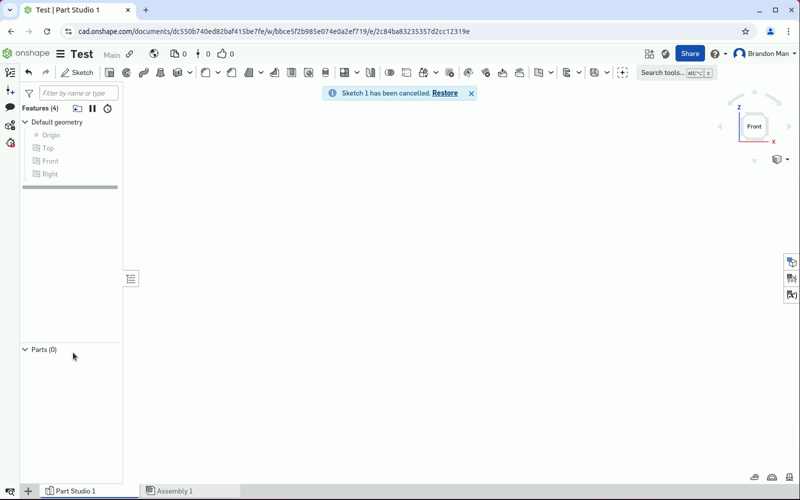
mouse_move(73, 352)
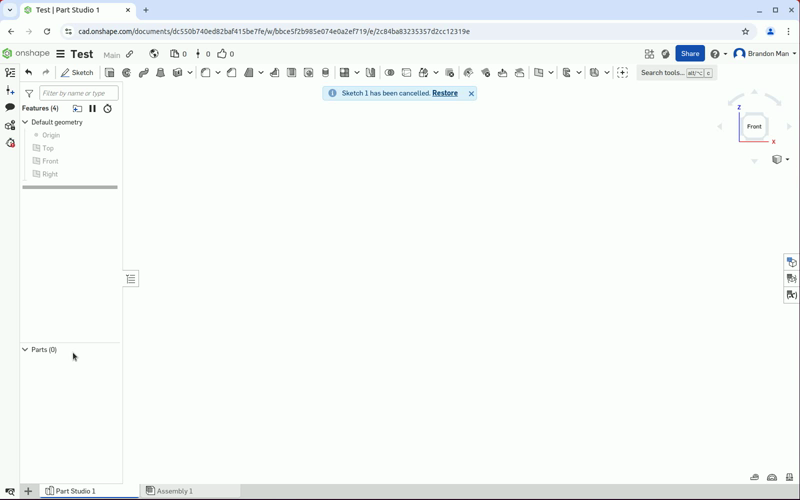
key(shift+y)
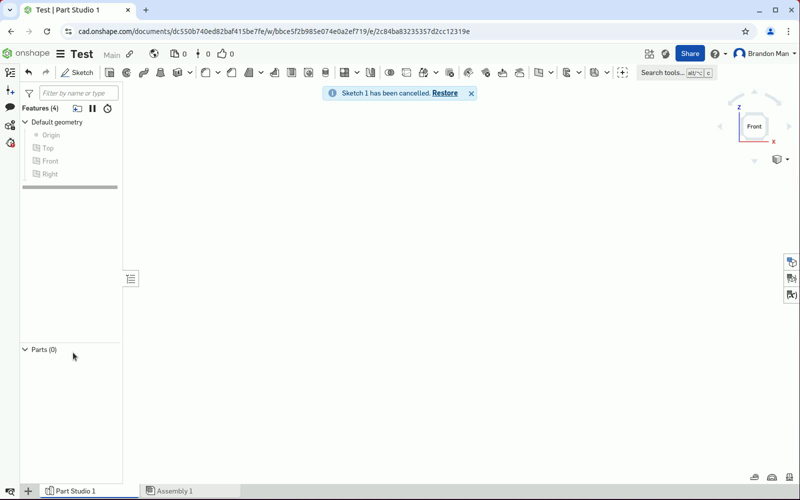
key(shift+s)
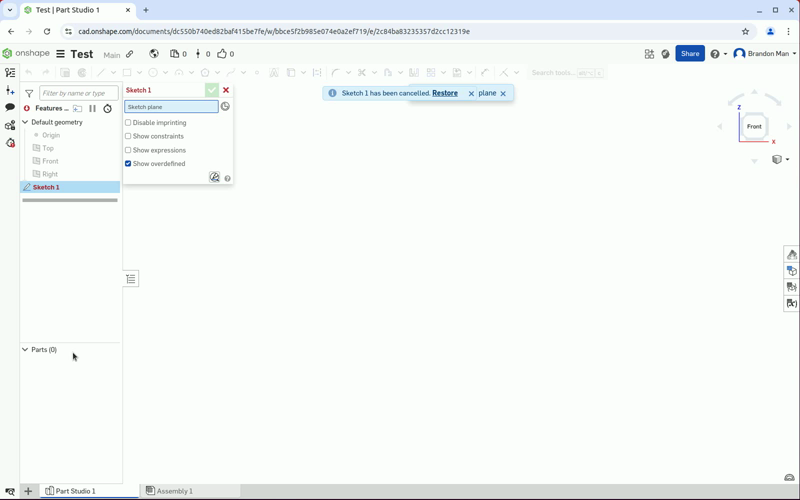
mouse_move(73, 163)
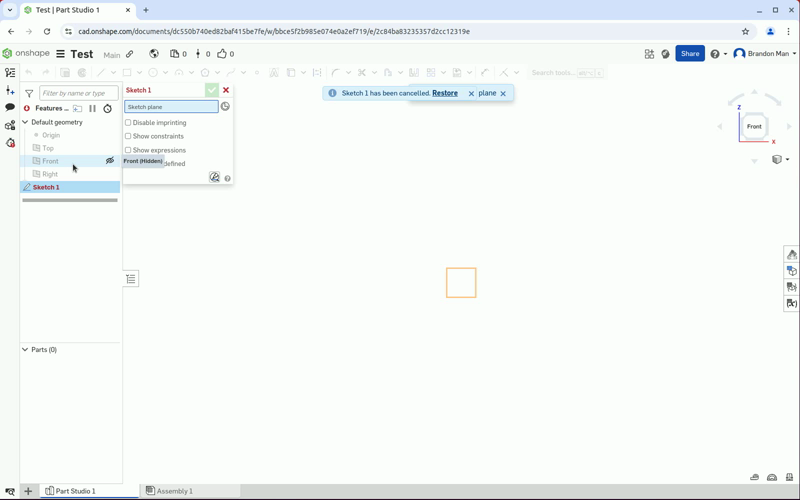
click(73, 163)
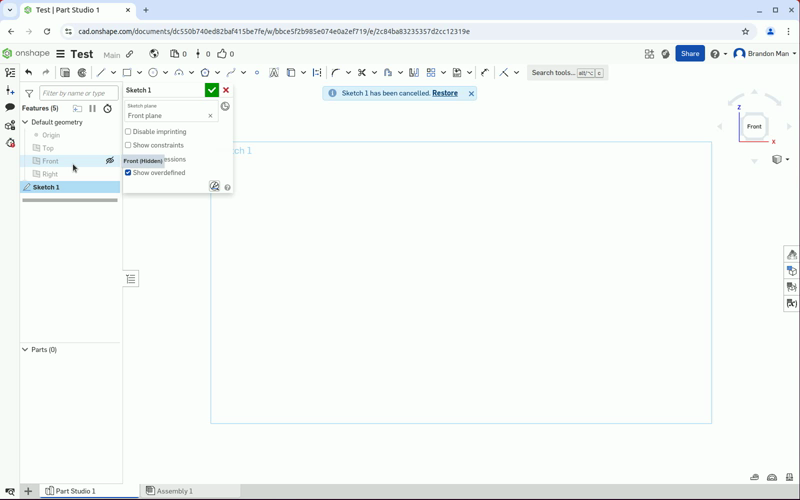
mouse_move(73, 352)
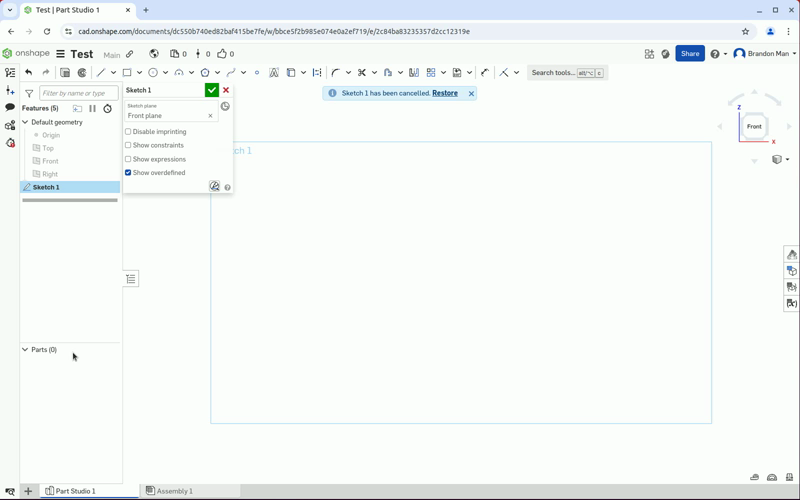
key(y)
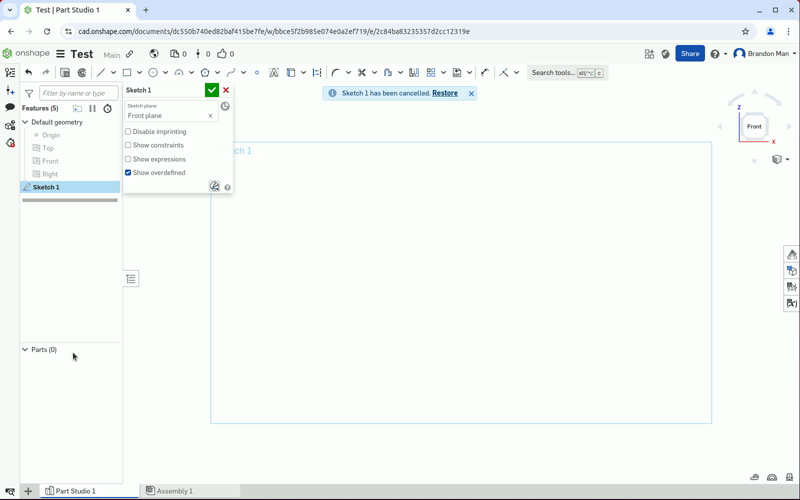
key(c)
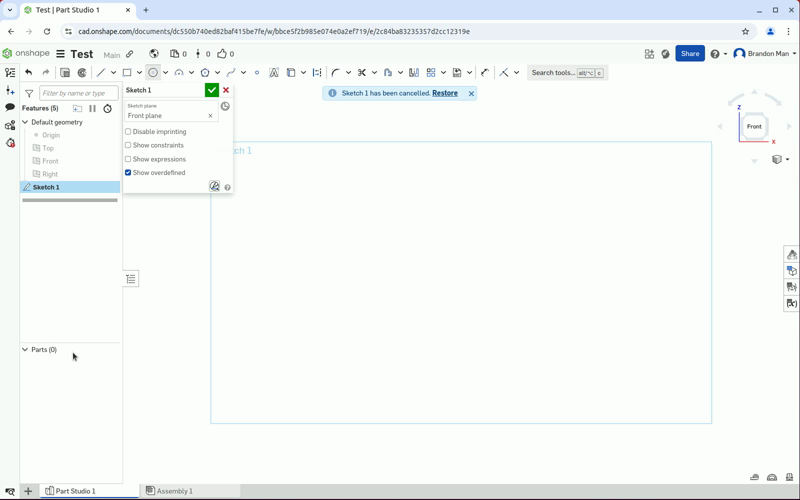
key_down(shift)
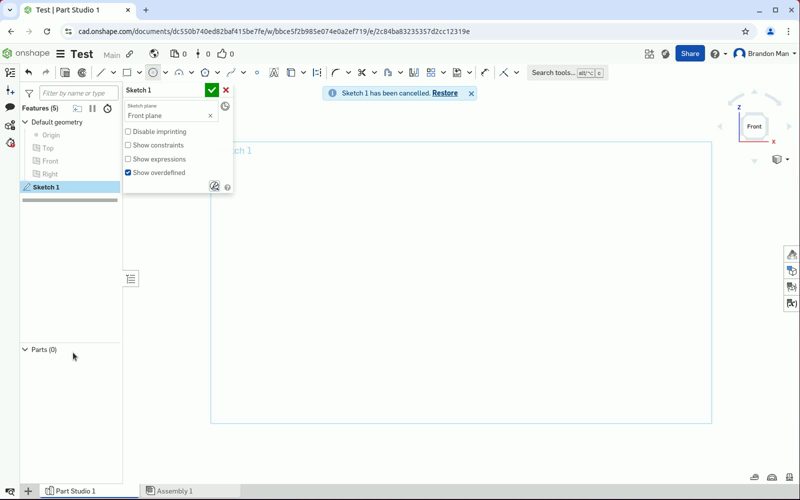
mouse_move(386, 282)
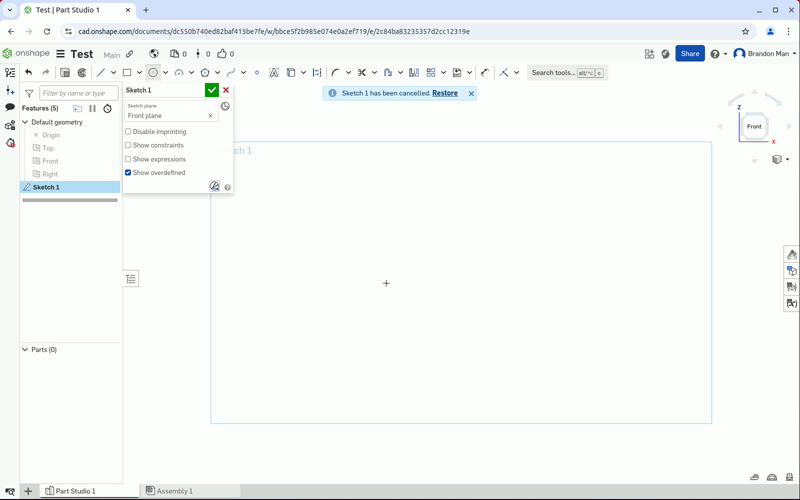
click(386, 282)
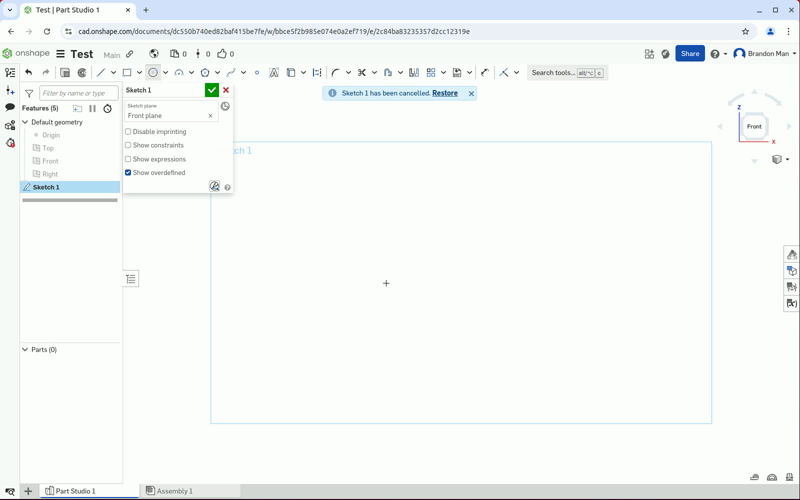
key_up(shift)
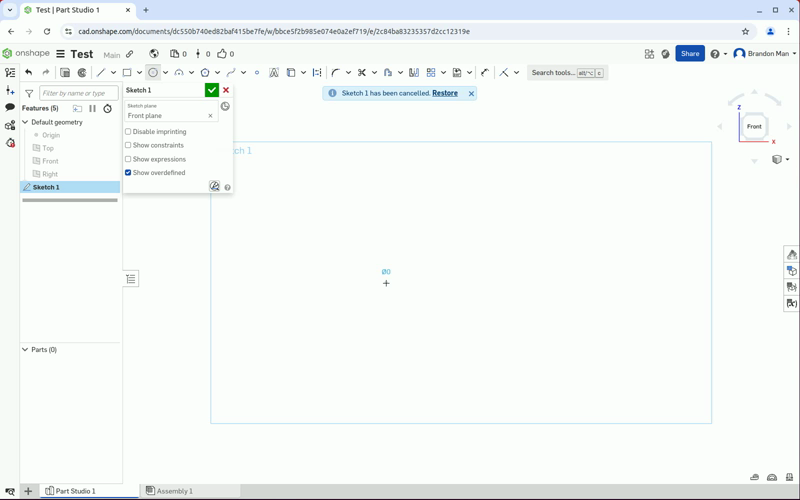
mouse_move(424, 282)
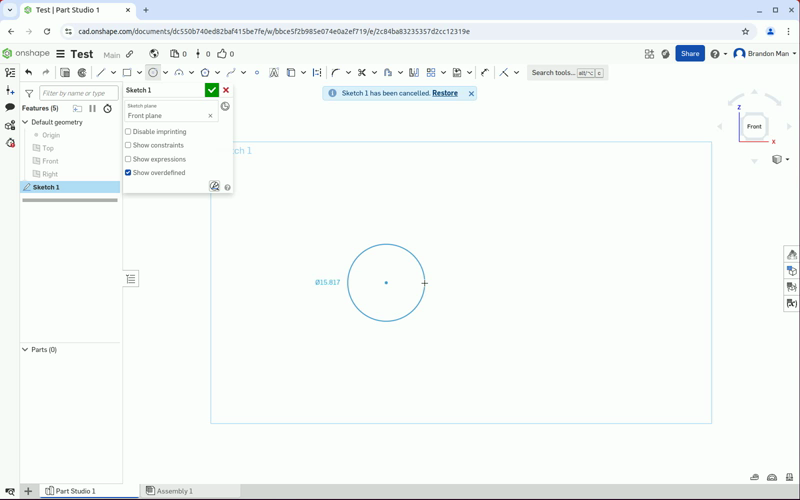
click(424, 282)
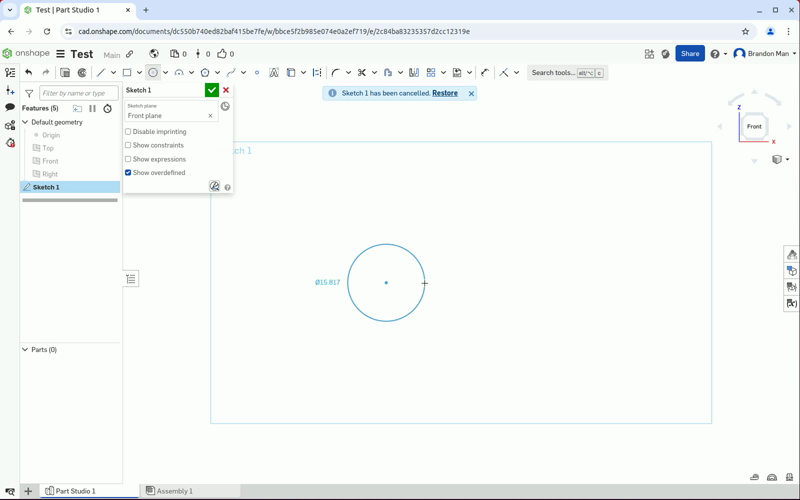
key(esc)
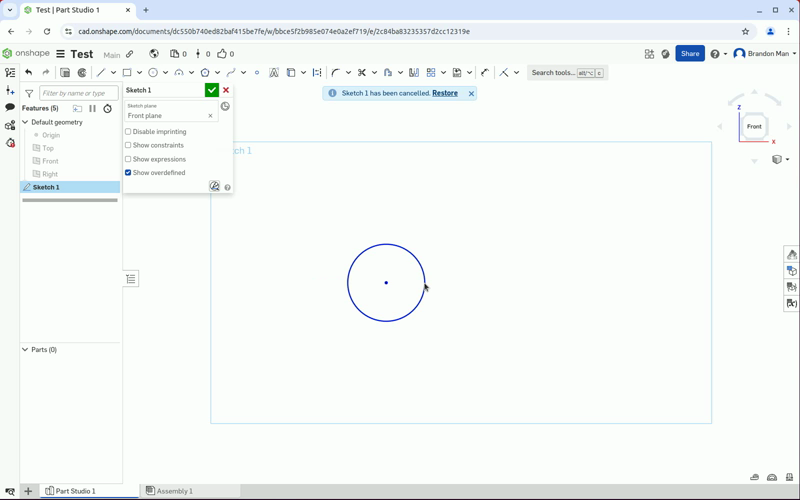
key(c)
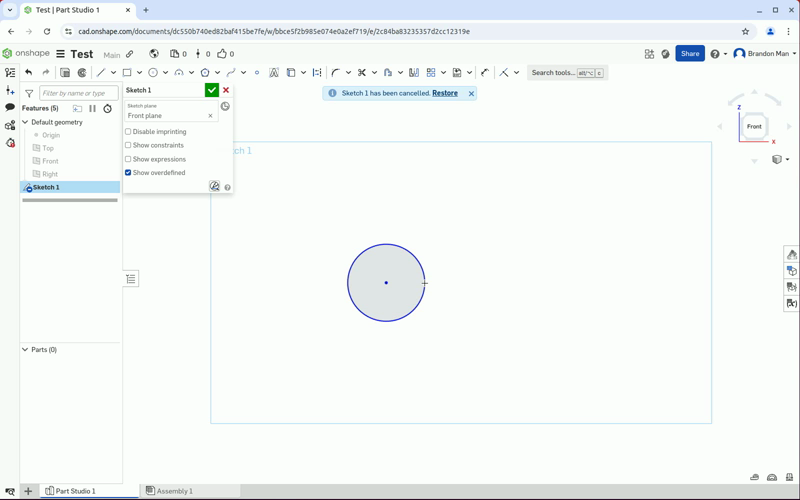
key_down(shift)
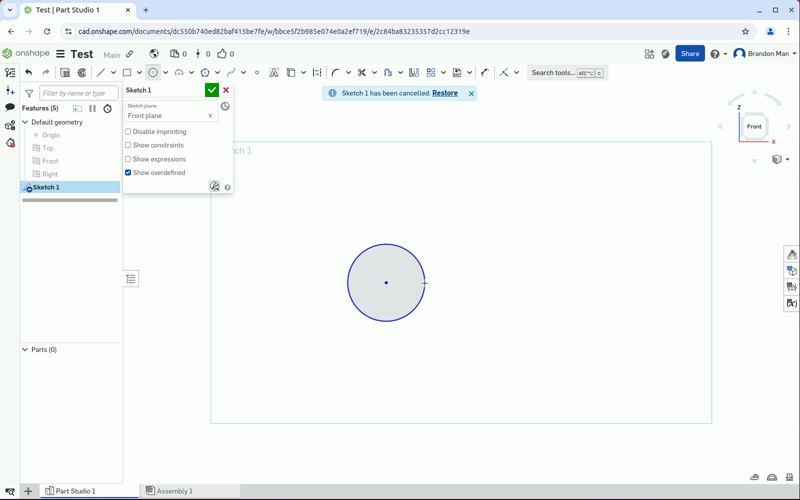
mouse_move(386, 282)
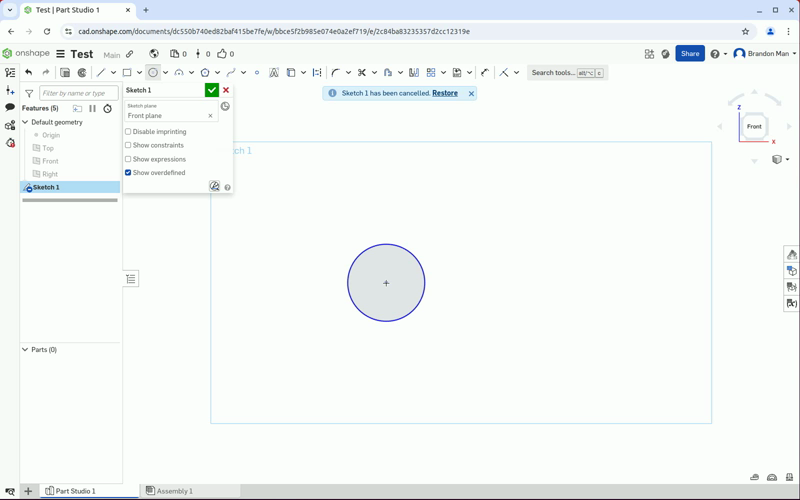
click(386, 282)
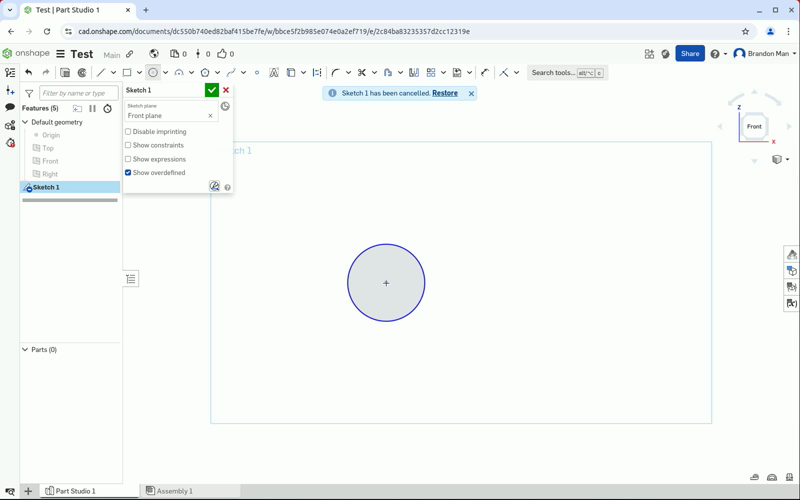
key_up(shift)
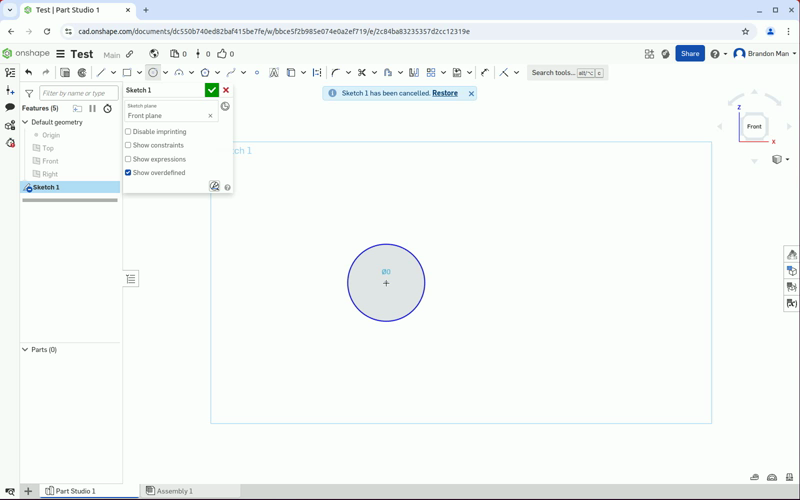
mouse_move(402, 282)
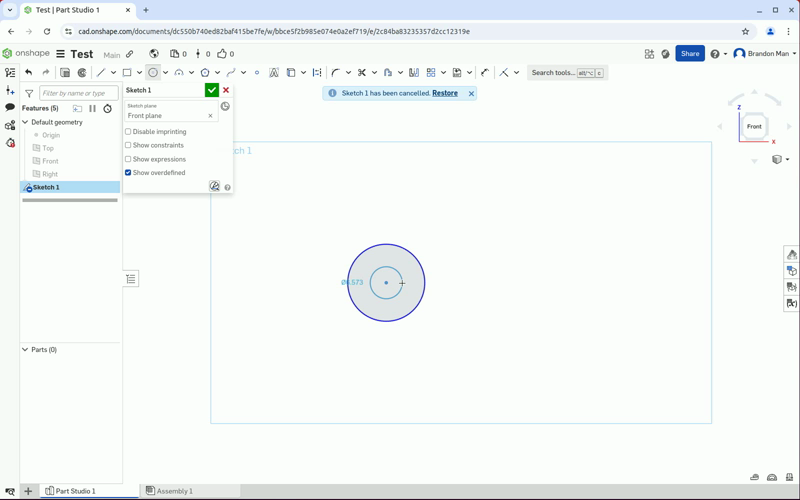
click(402, 282)
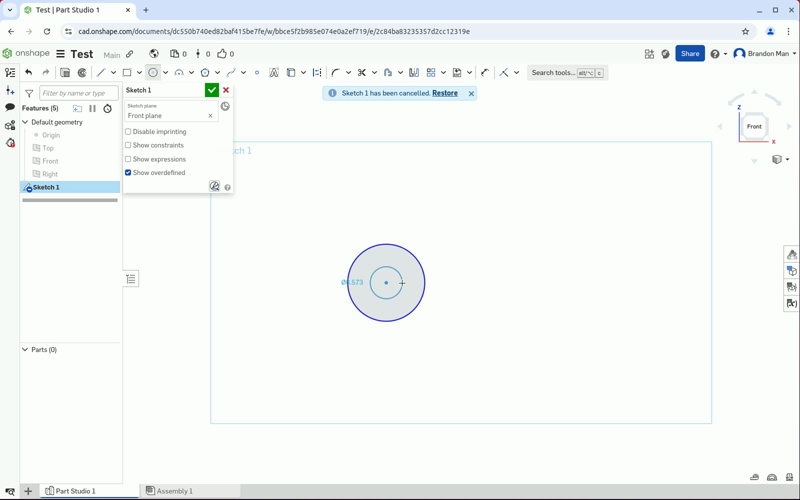
key(esc)
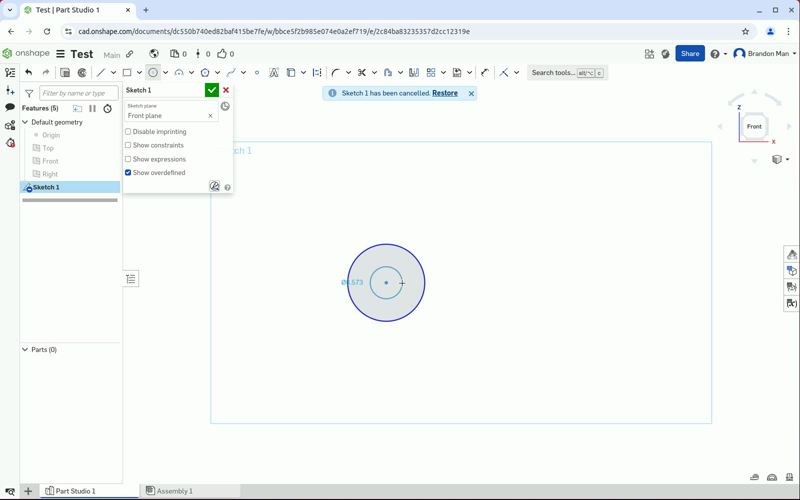
mouse_move(403, 307)
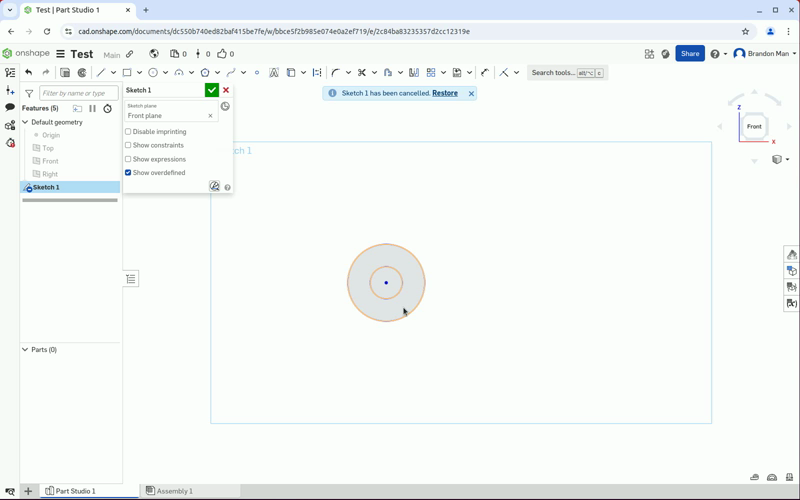
click(403, 307)
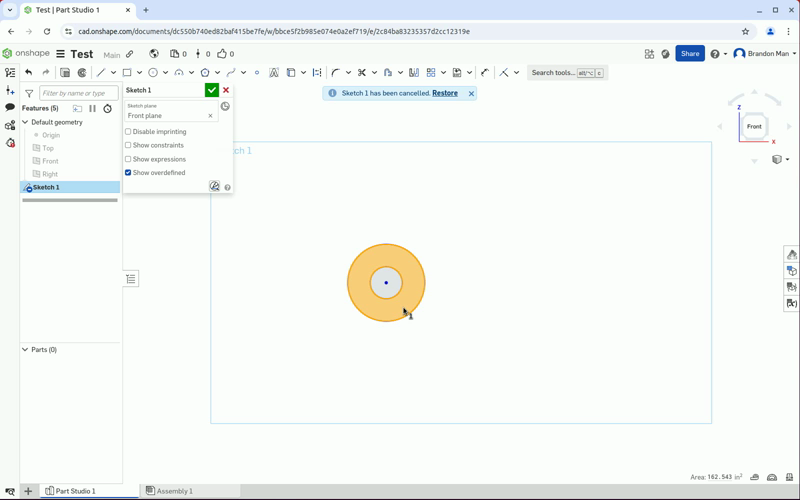
mouse_move(73, 352)
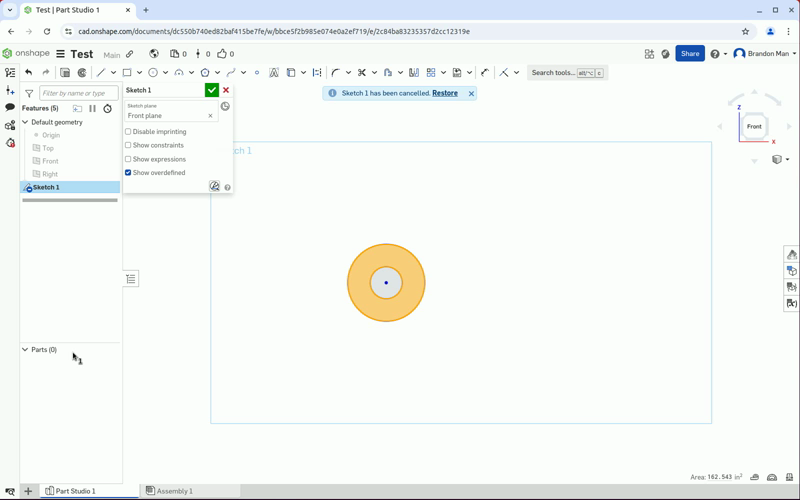
key(shift+y)
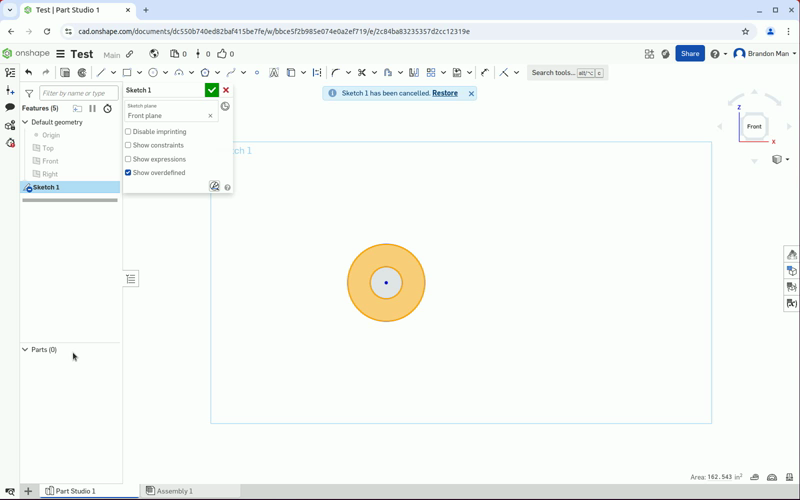
key(shift+e)
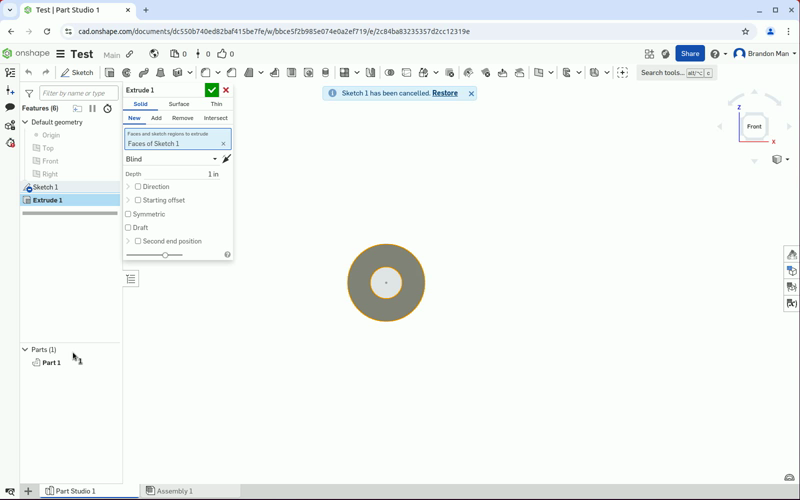
mouse_move(143, 106)
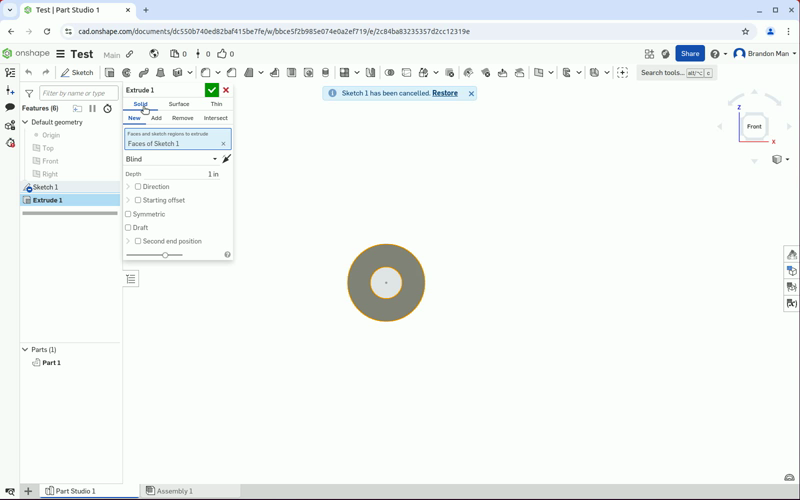
click(143, 106)
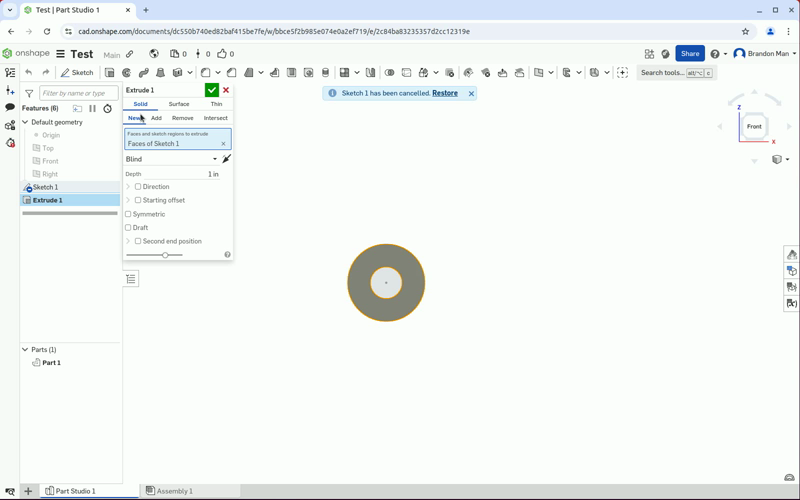
mouse_move(137, 120)
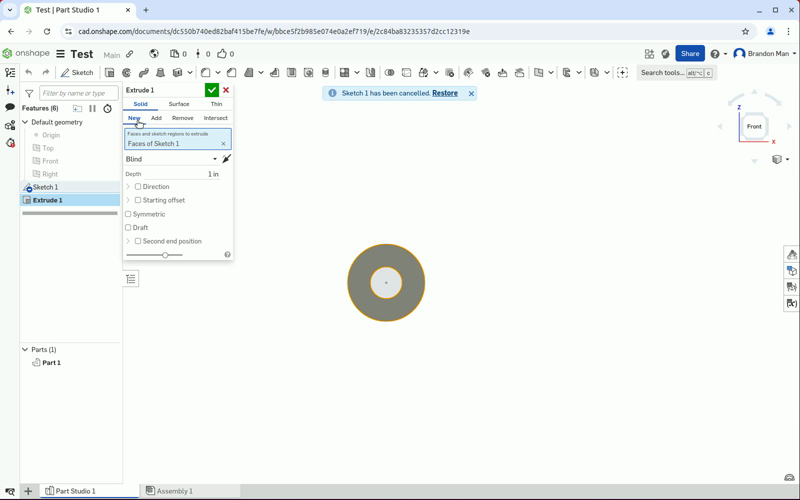
click(137, 120)
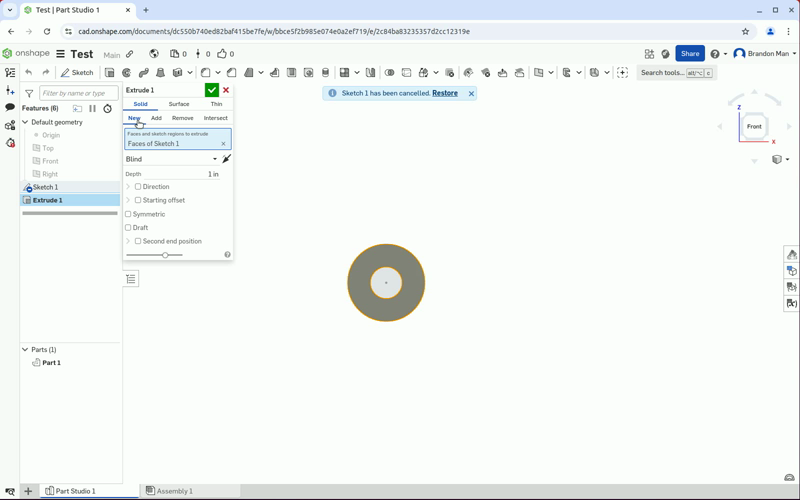
key(tab, 4)
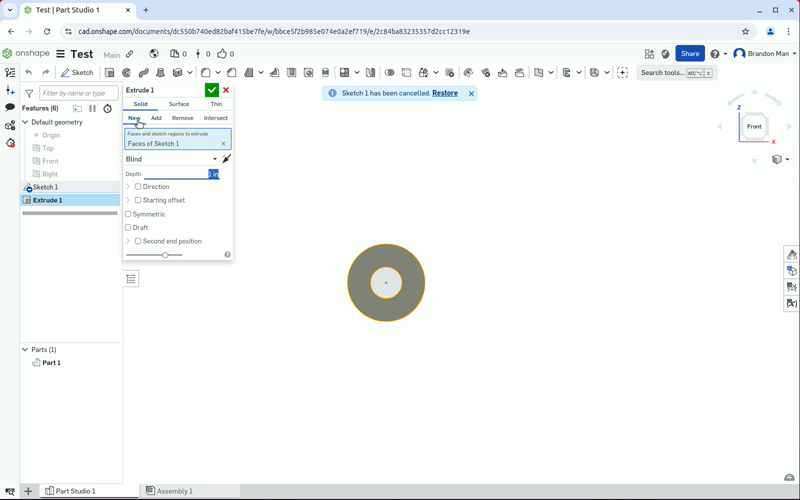
text(3.851)
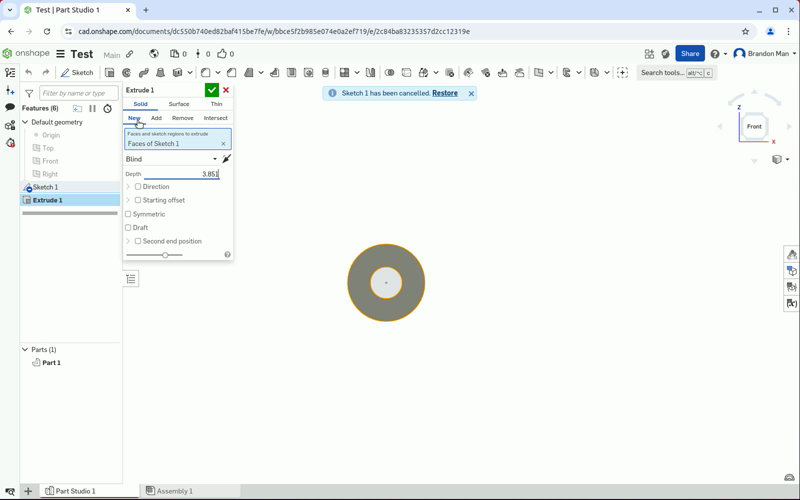
key(enter)
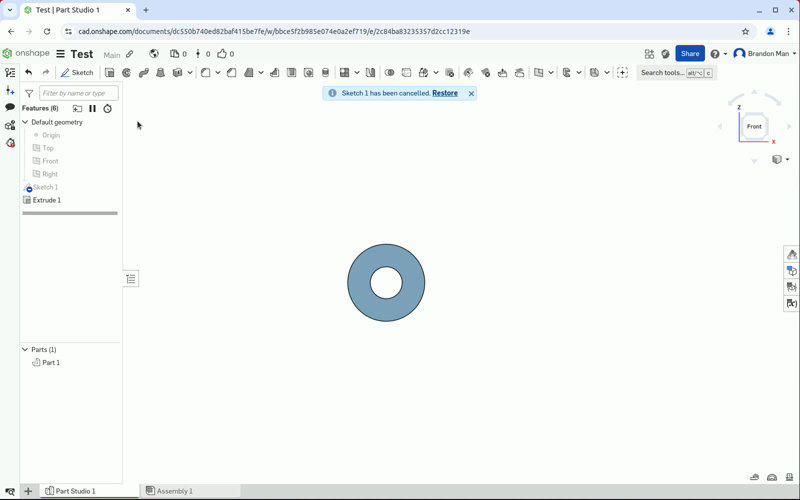
key(shift+h)
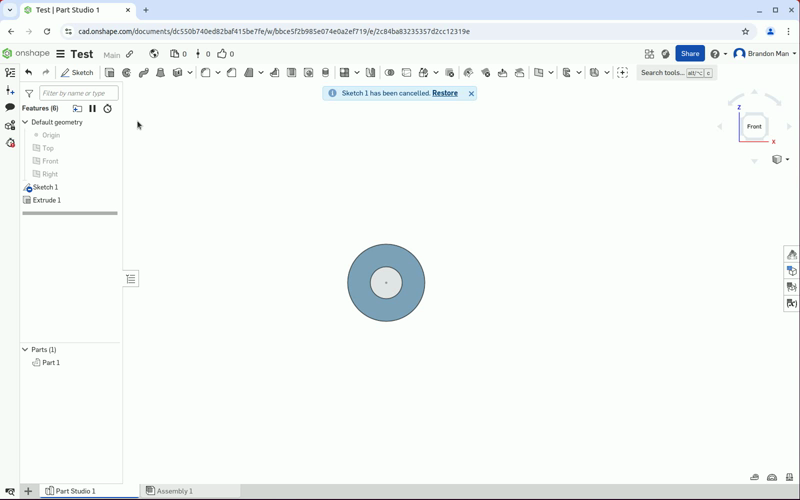
key(shift+h)
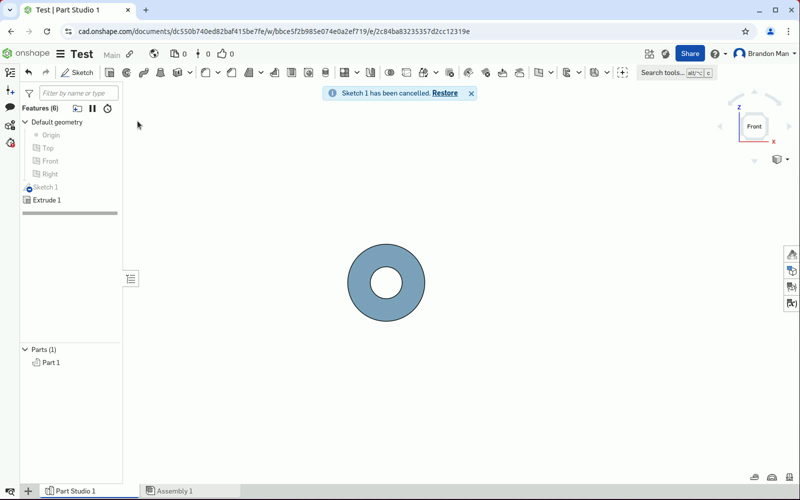
mouse_move(73, 189)
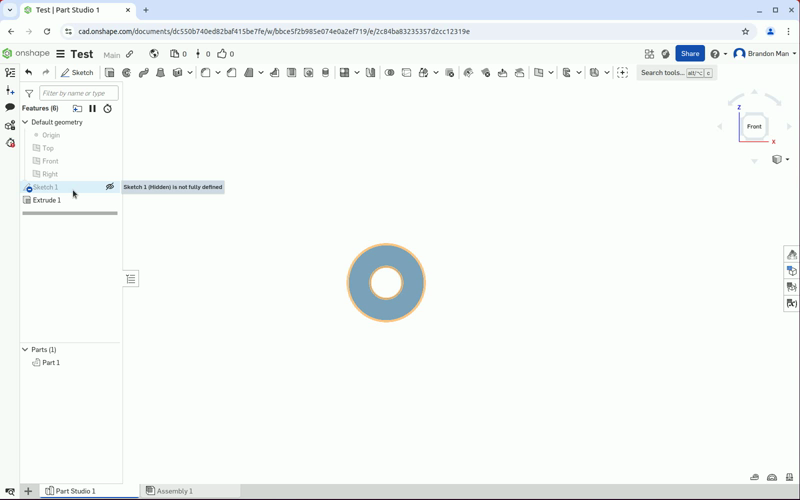
click(73, 189)
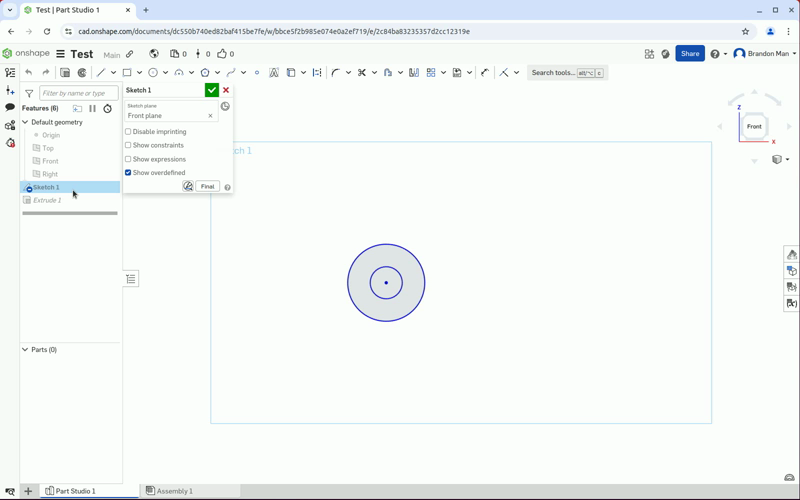
mouse_move(229, 92)
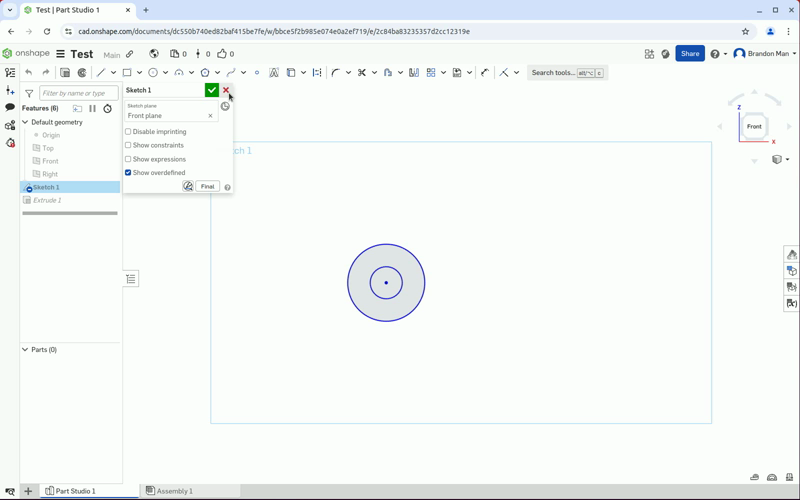
click(229, 92)
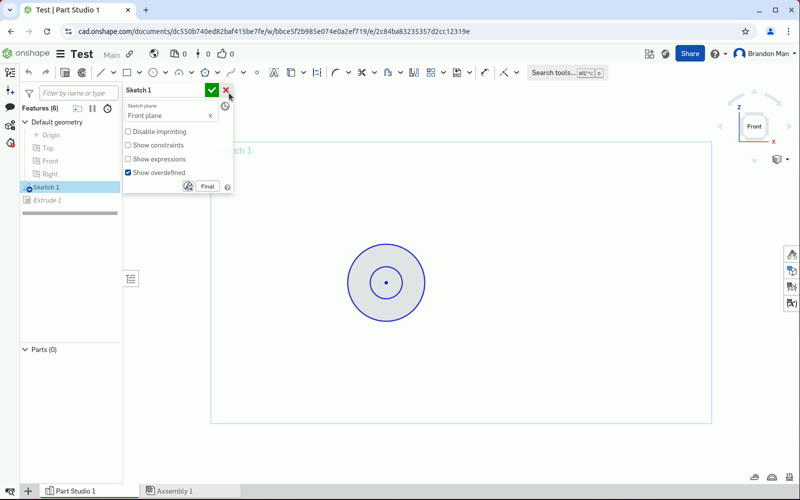
key(shift+s)
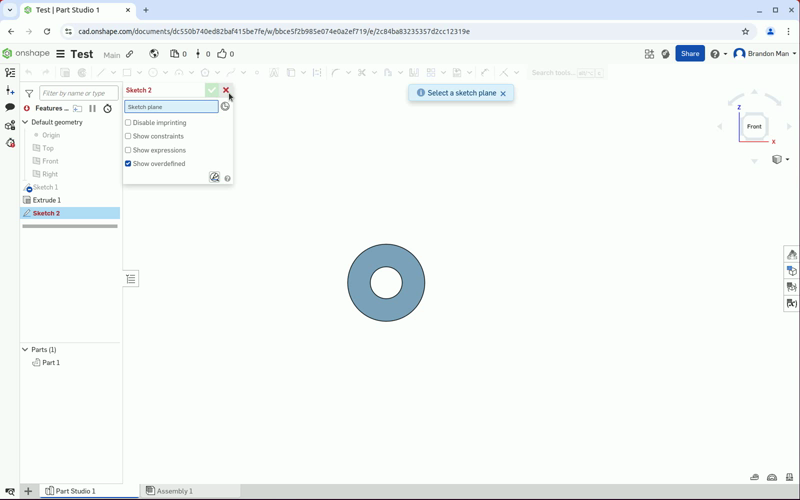
mouse_move(73, 163)
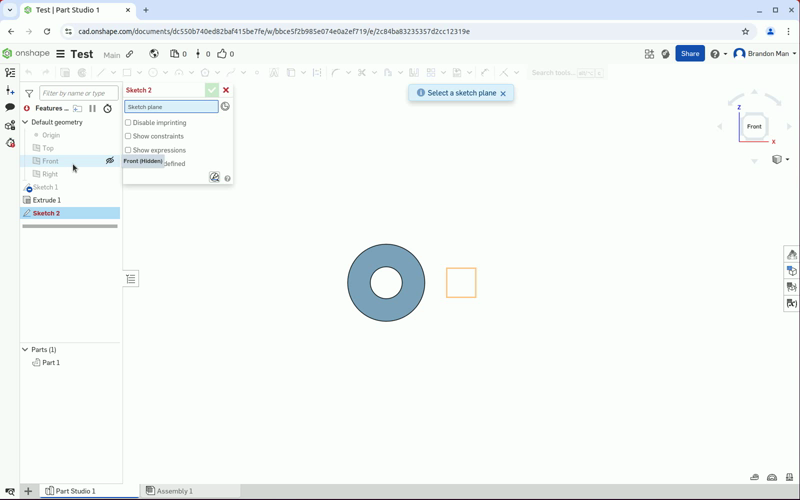
click(73, 163)
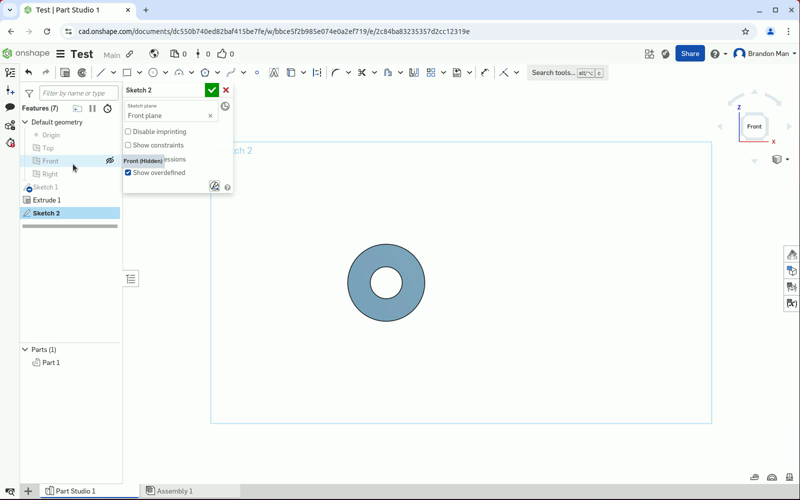
mouse_move(73, 352)
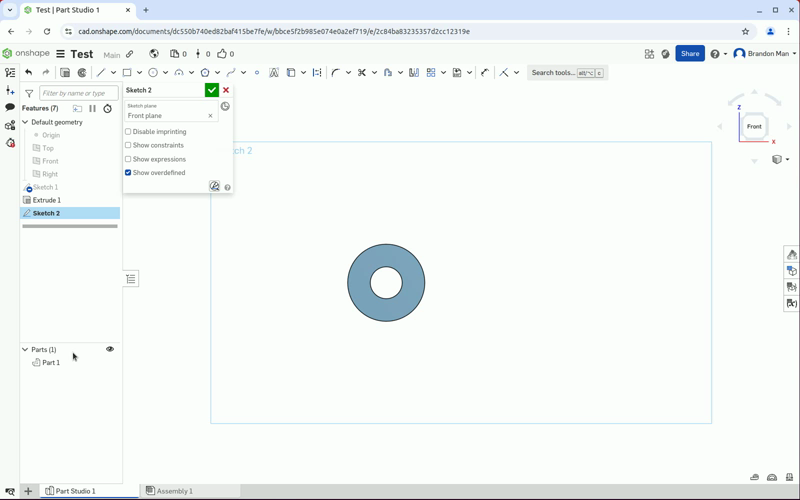
key(y)
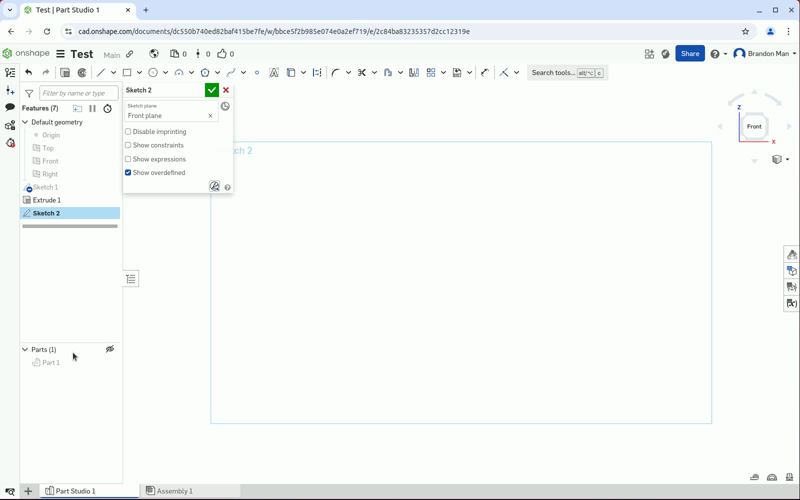
key(l)
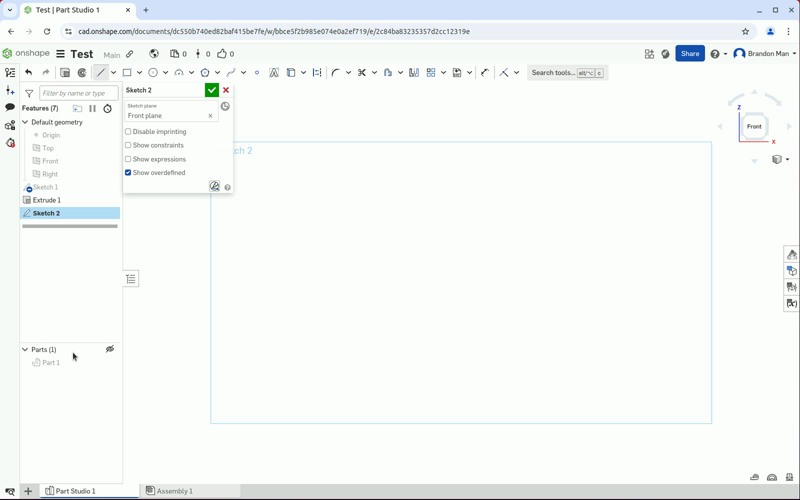
key_down(shift)
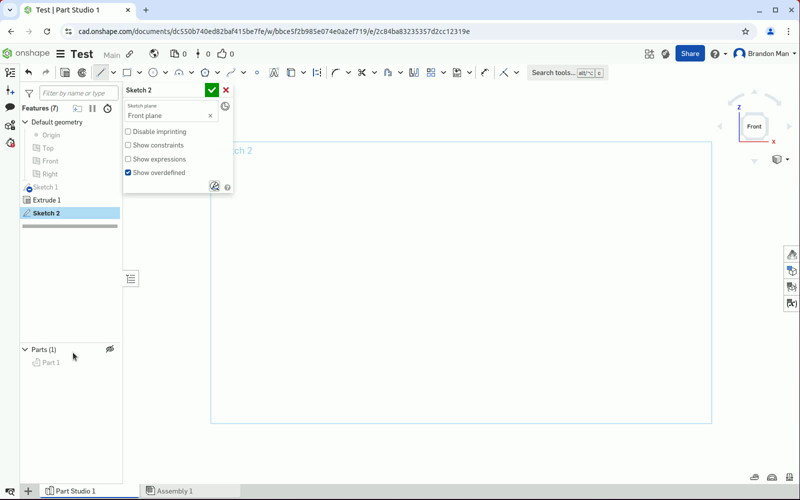
mouse_move(377, 319)
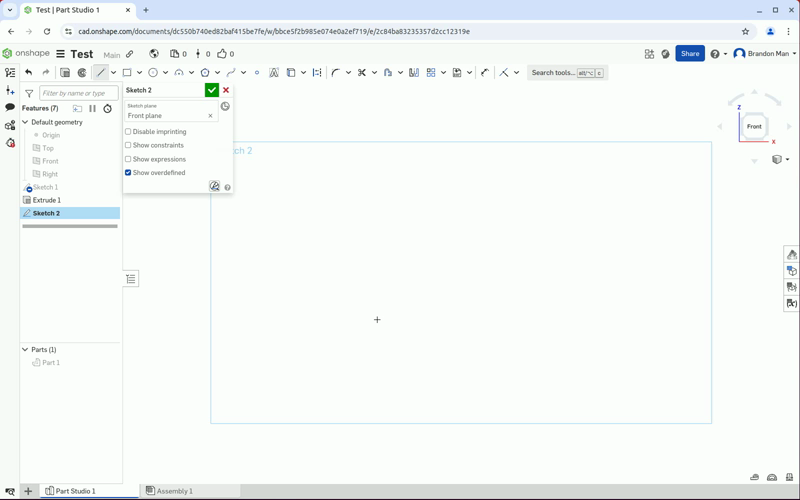
click(377, 319)
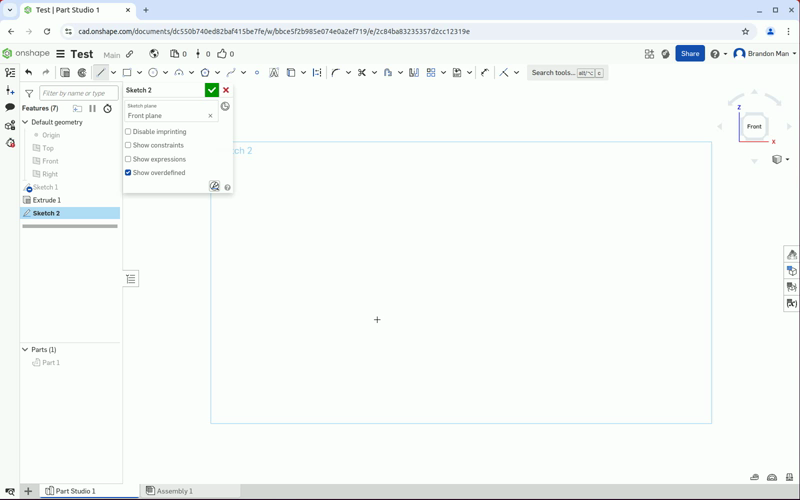
key_up(shift)
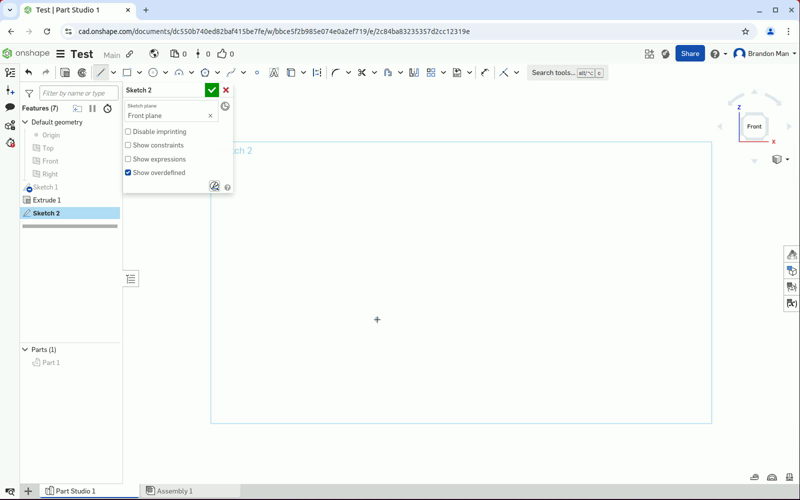
key_down(shift)
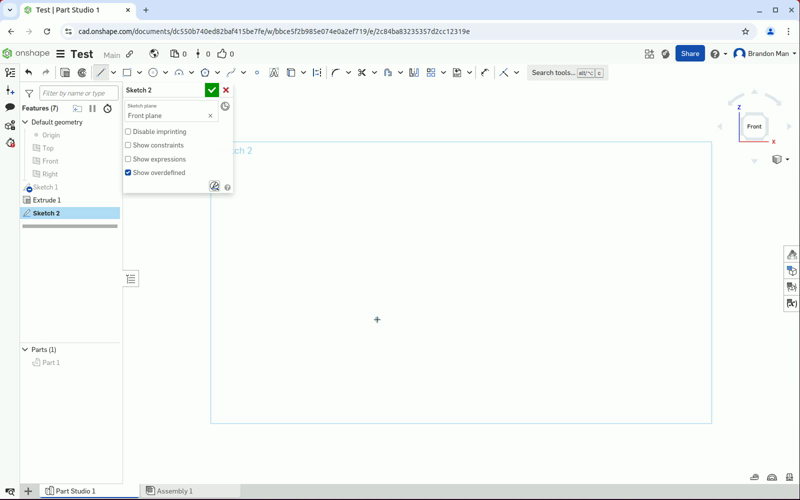
mouse_move(461, 338)
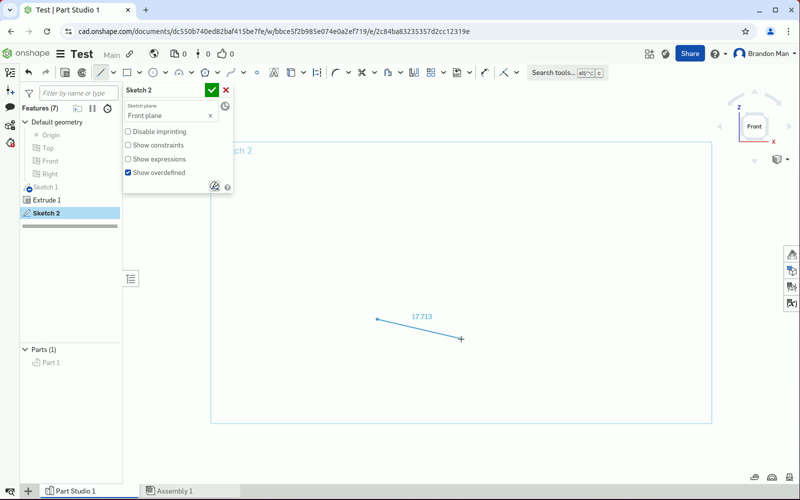
click(461, 338)
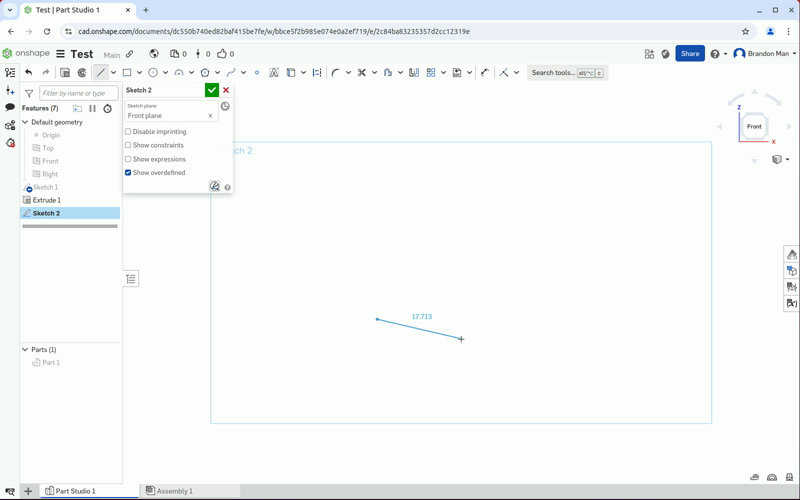
key_up(shift)
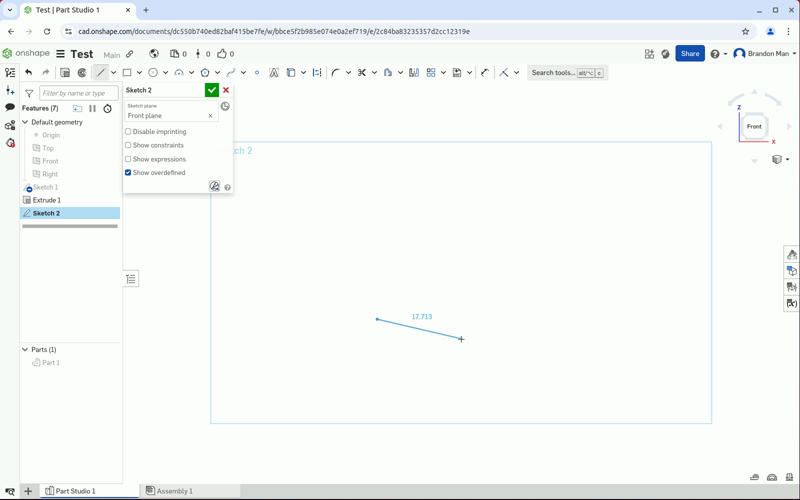
key_down(shift)
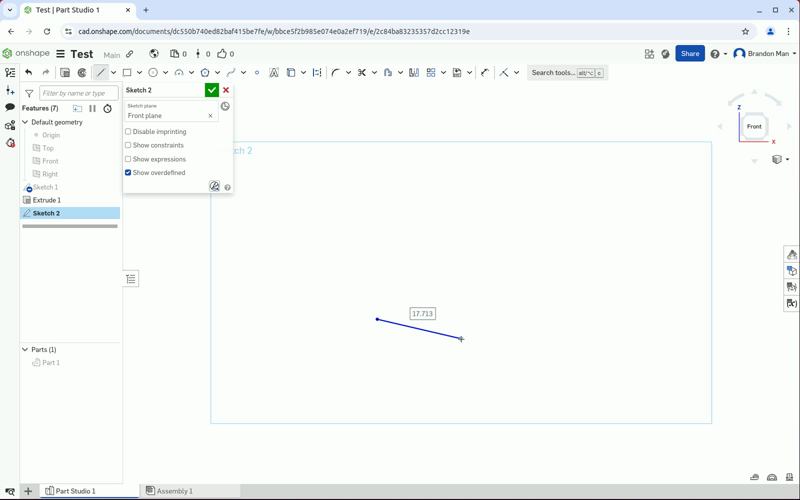
mouse_move(461, 226)
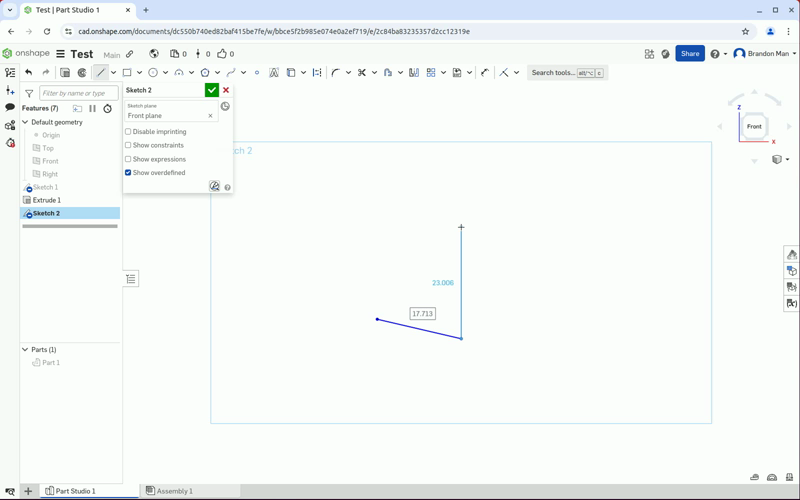
click(461, 226)
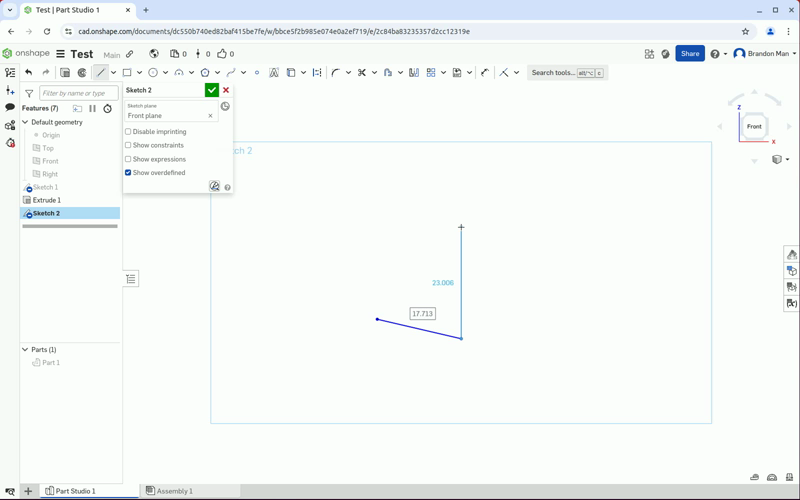
key_up(shift)
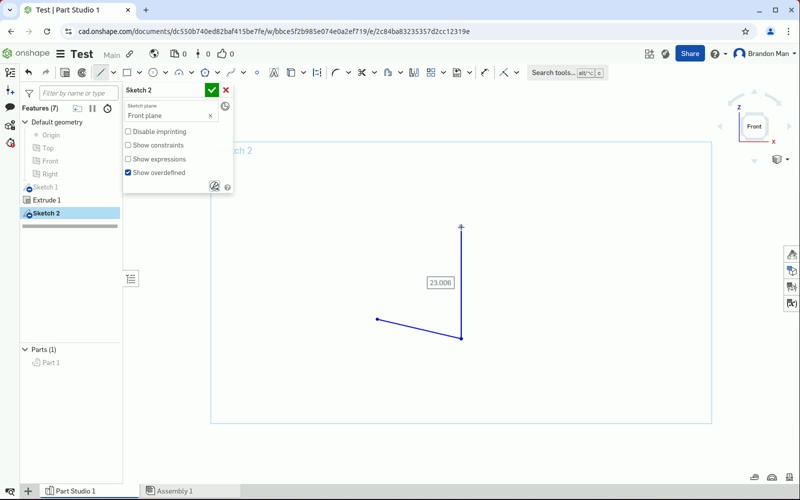
key_down(shift)
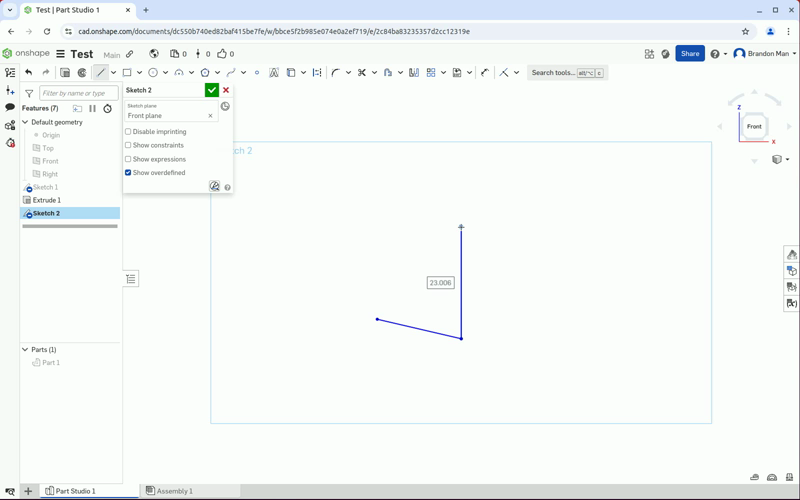
mouse_move(377, 246)
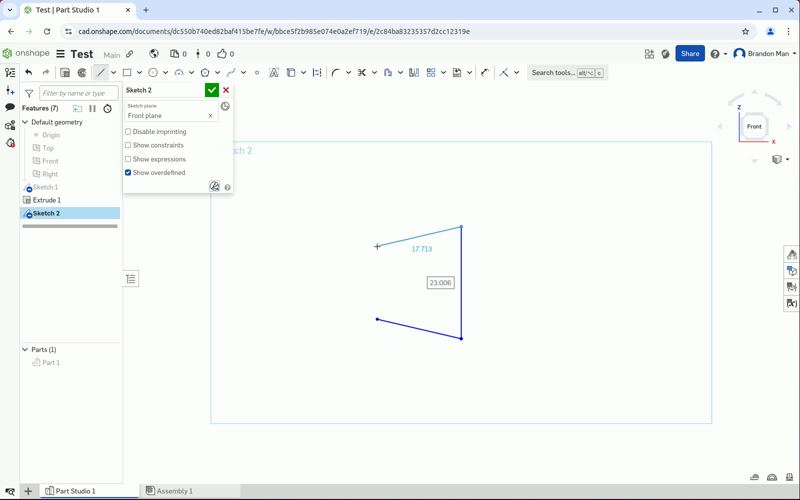
click(377, 246)
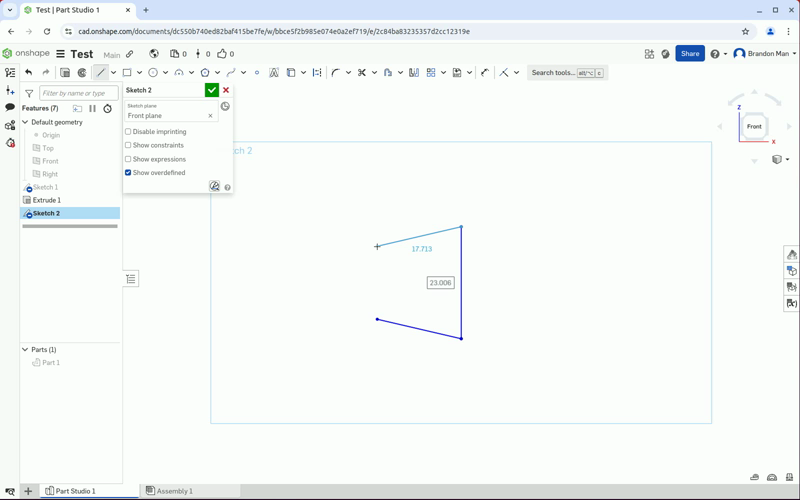
key_up(shift)
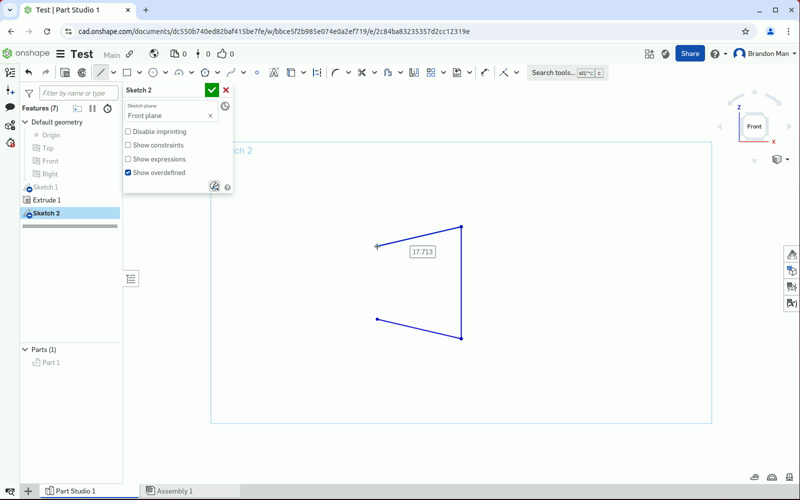
key(esc)
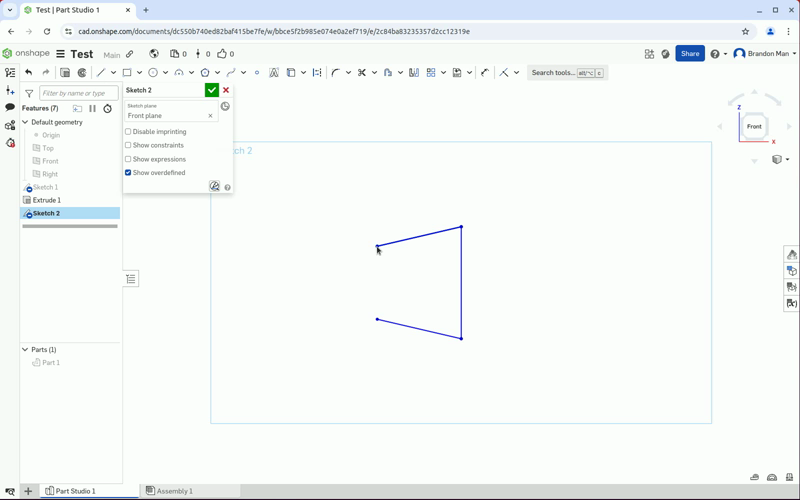
key(a)
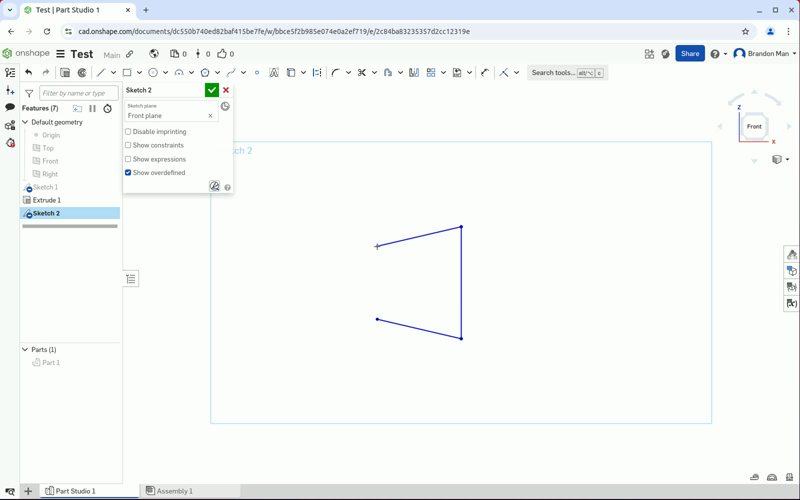
mouse_move(377, 246)
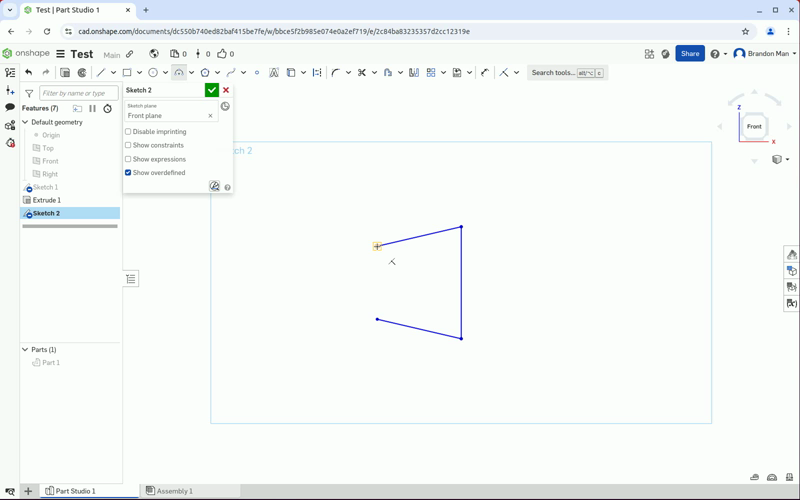
click(377, 246)
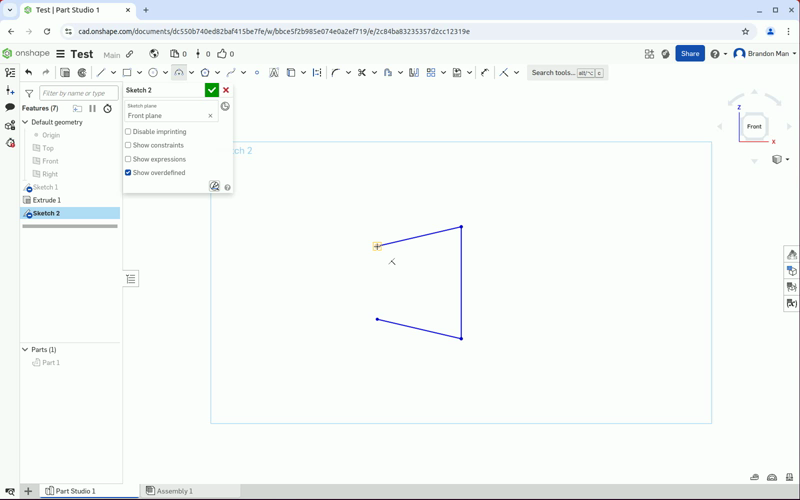
mouse_move(377, 319)
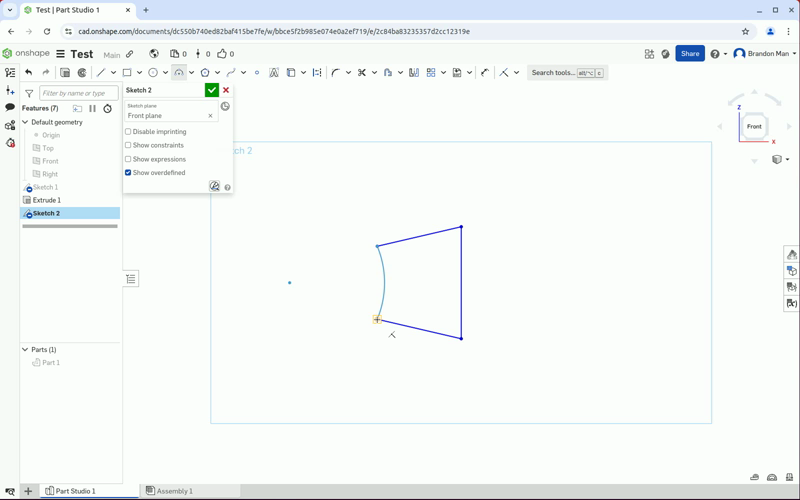
click(377, 319)
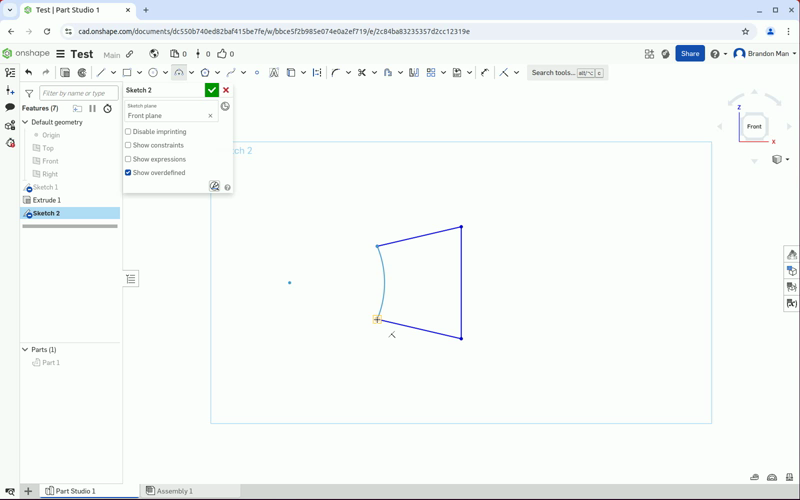
key_down(shift)
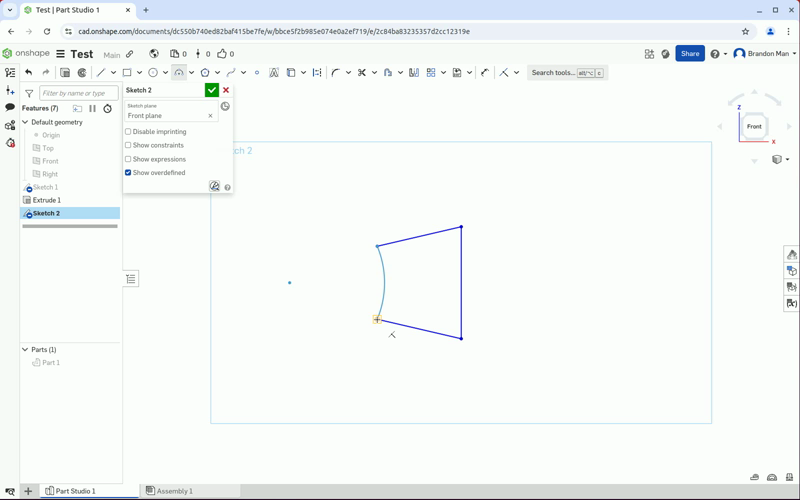
mouse_move(423, 282)
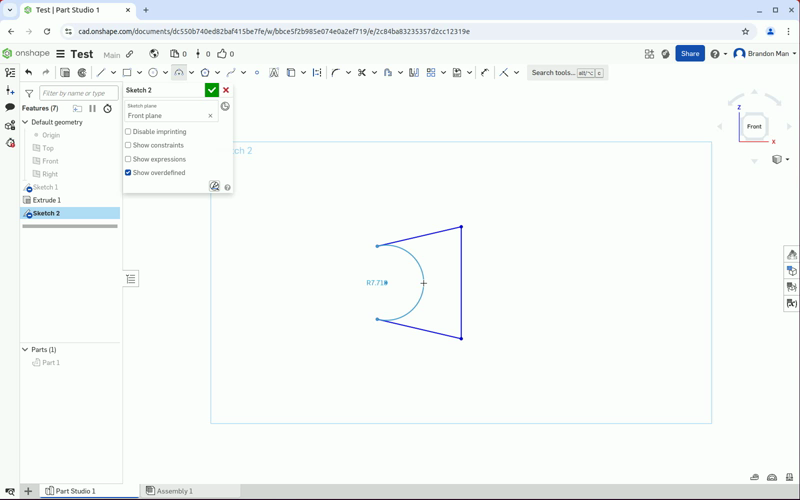
click(423, 282)
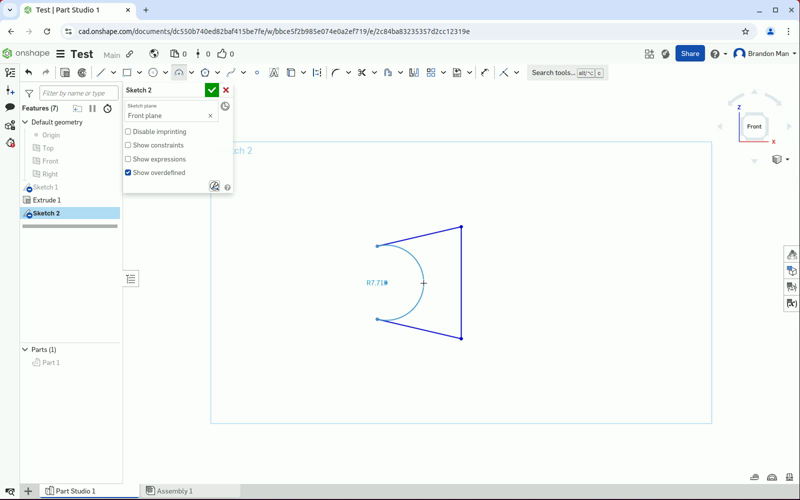
key_up(shift)
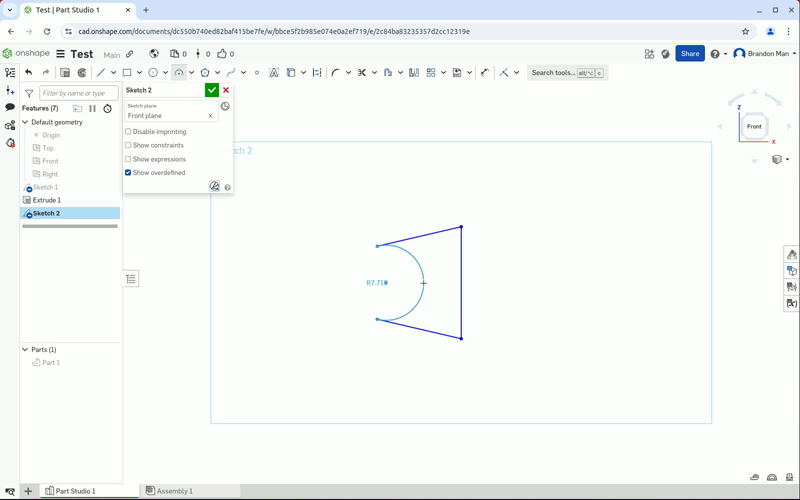
key(esc)
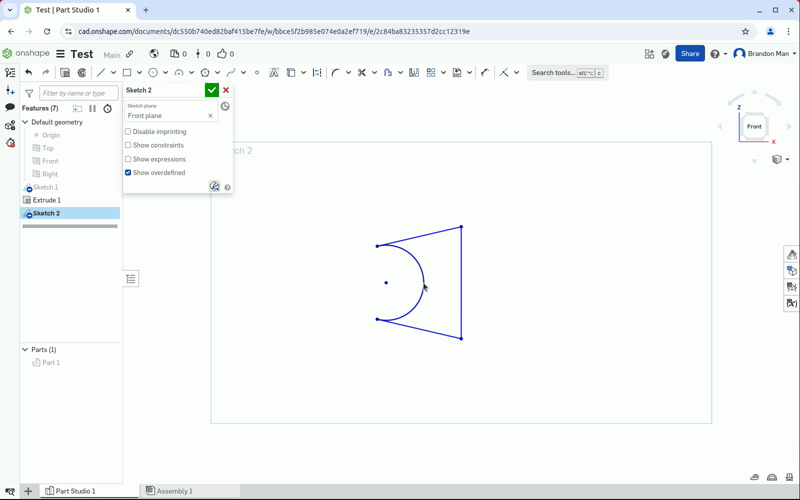
mouse_move(426, 318)
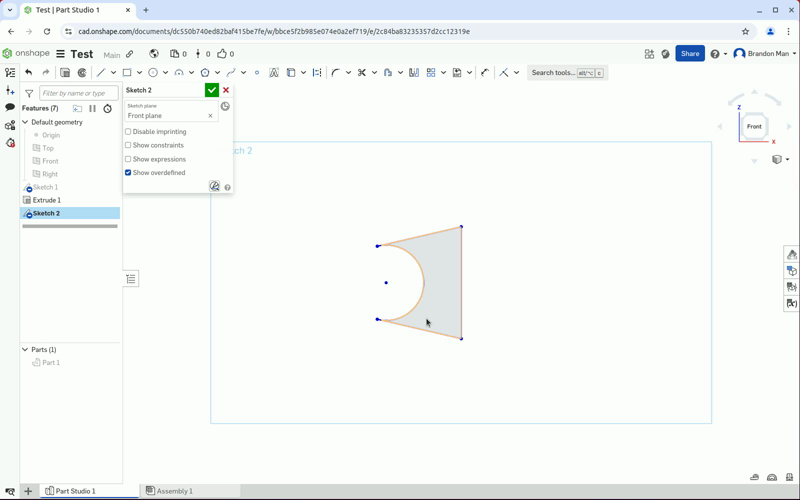
click(426, 318)
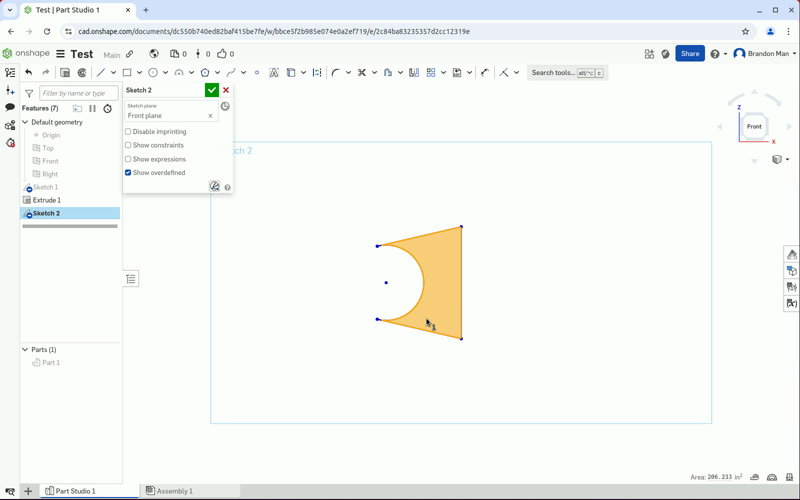
mouse_move(73, 352)
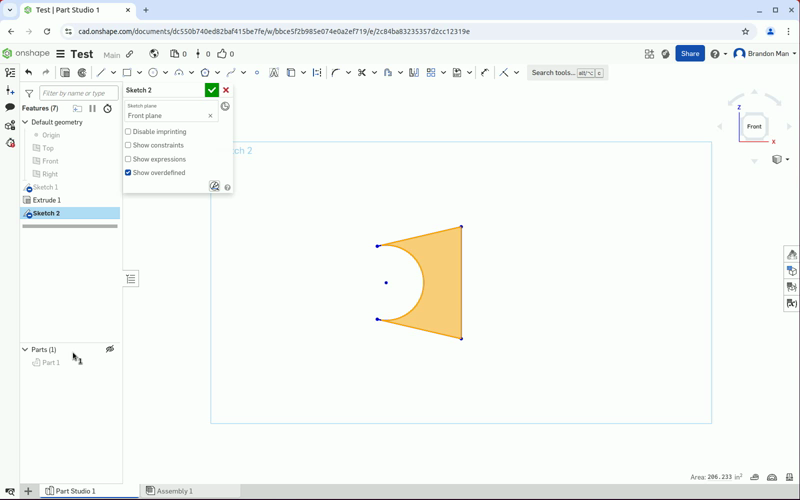
key(shift+y)
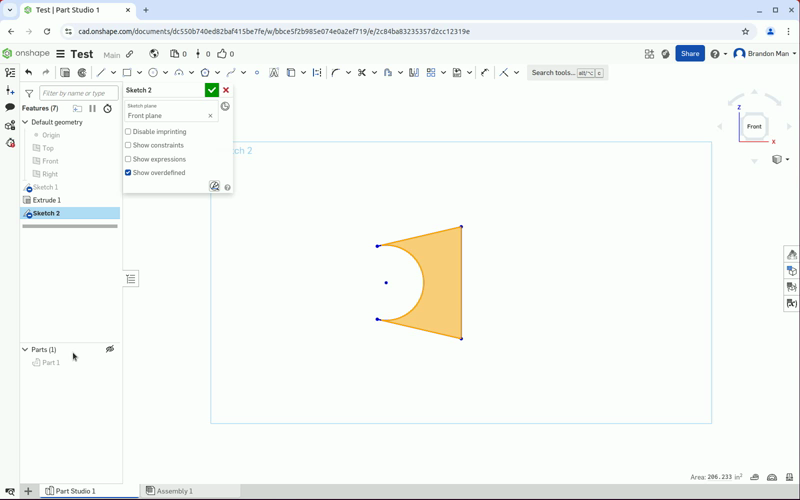
key(shift+e)
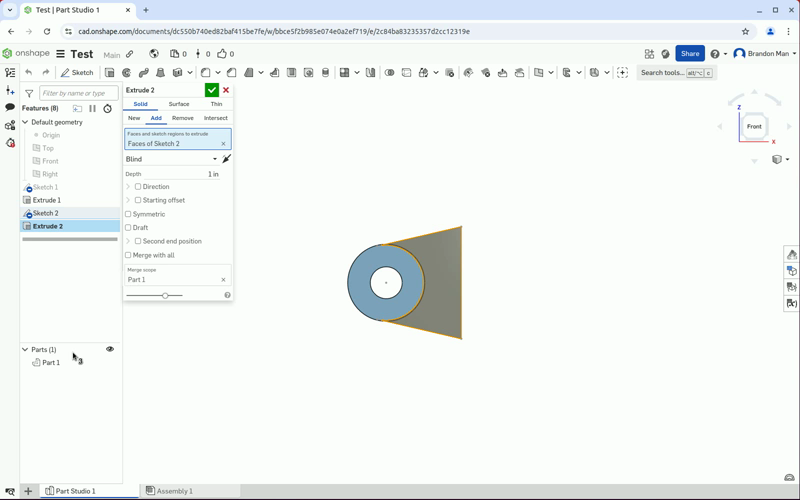
mouse_move(143, 106)
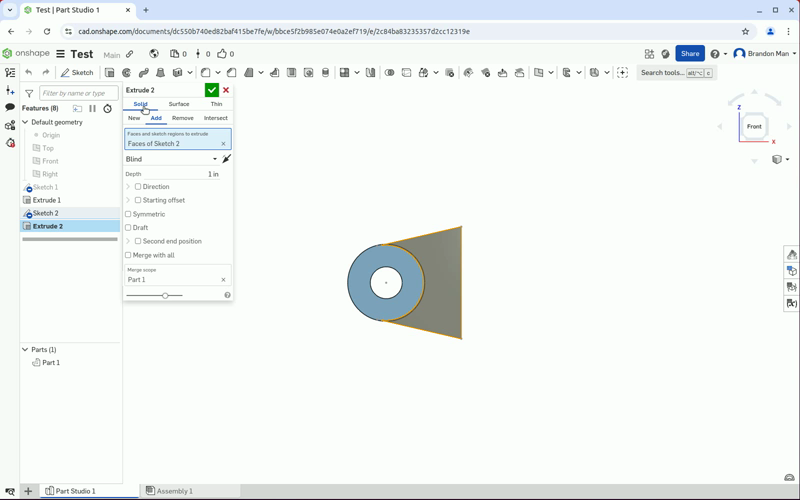
click(143, 106)
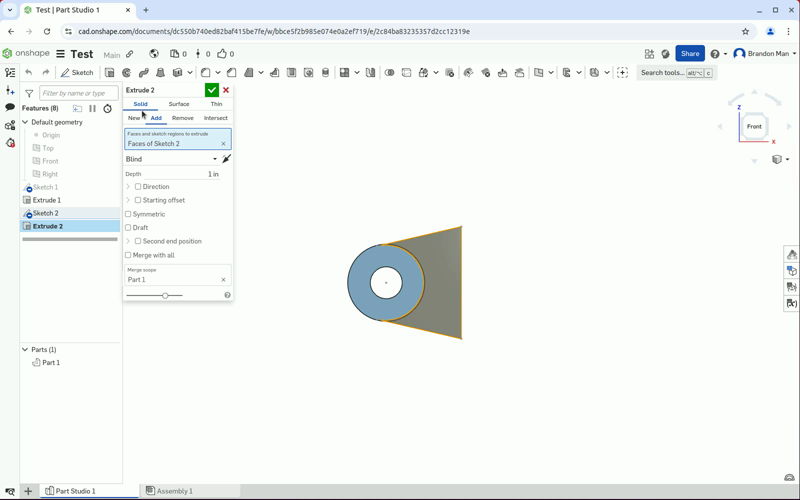
mouse_move(137, 120)
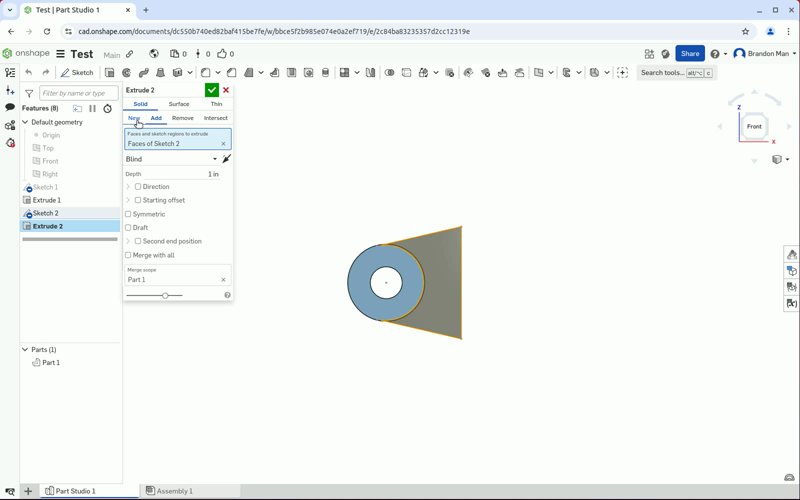
click(137, 120)
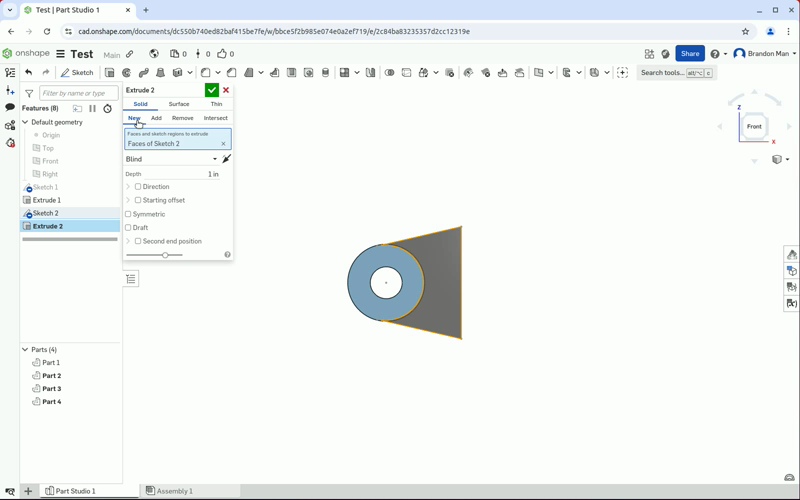
key(tab, 4)
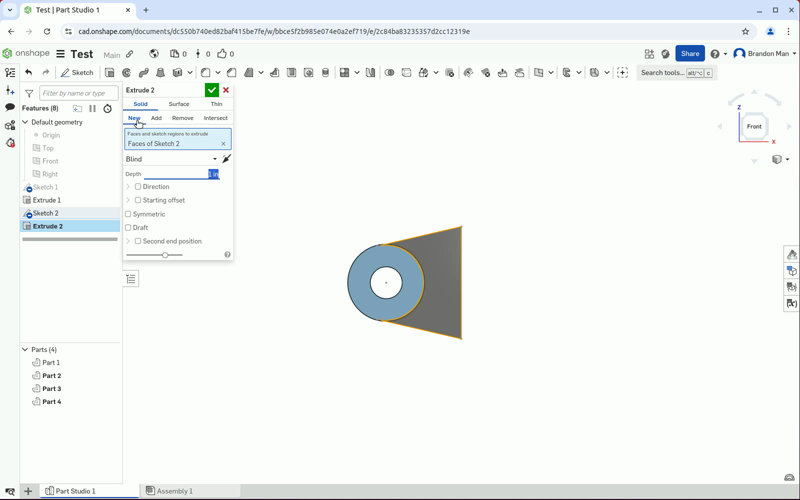
text(3.851)
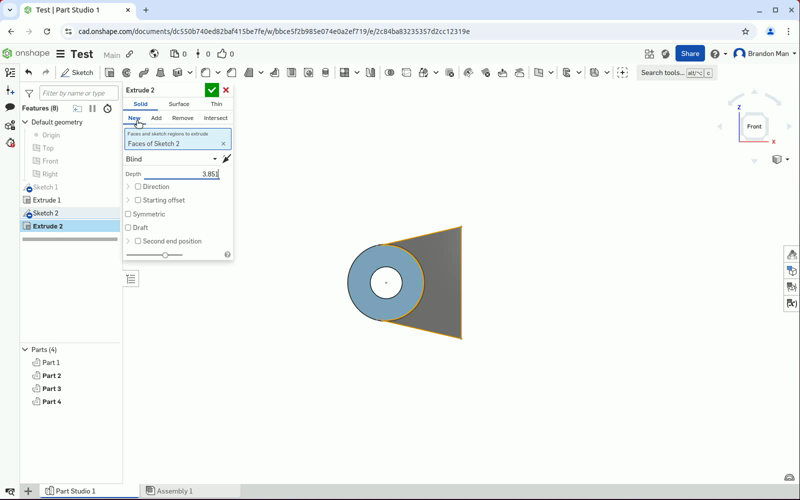
key(enter)
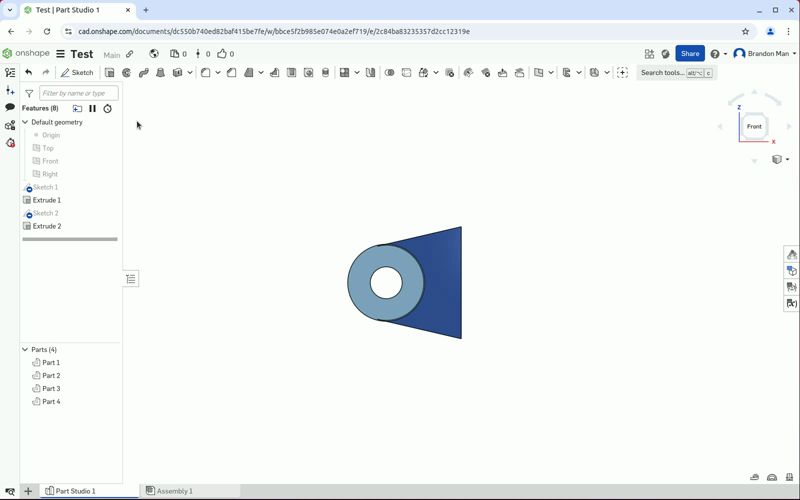
key(shift+h)
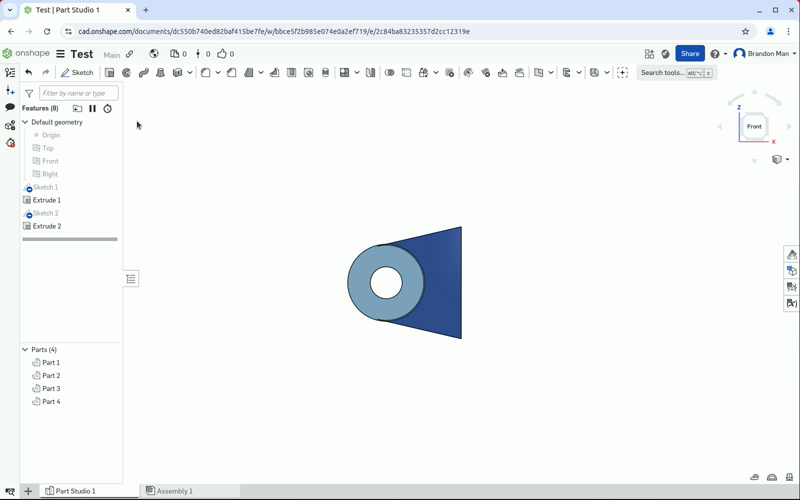
key(shift+h)
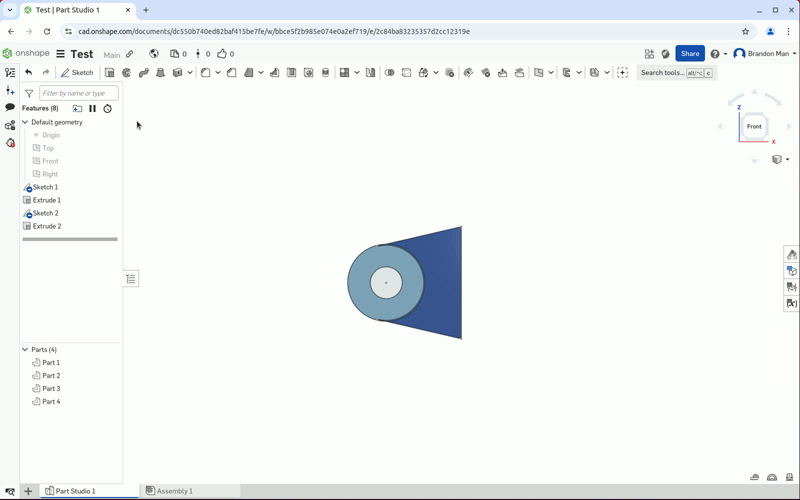
key(shift+7)
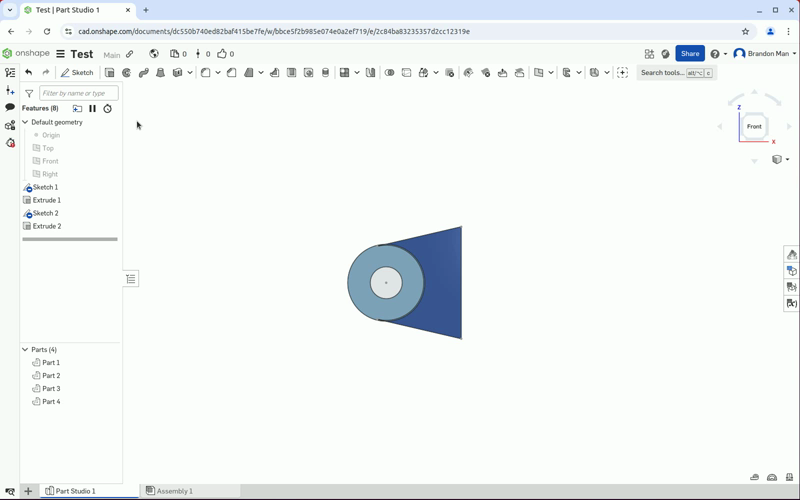
key(left, 2)
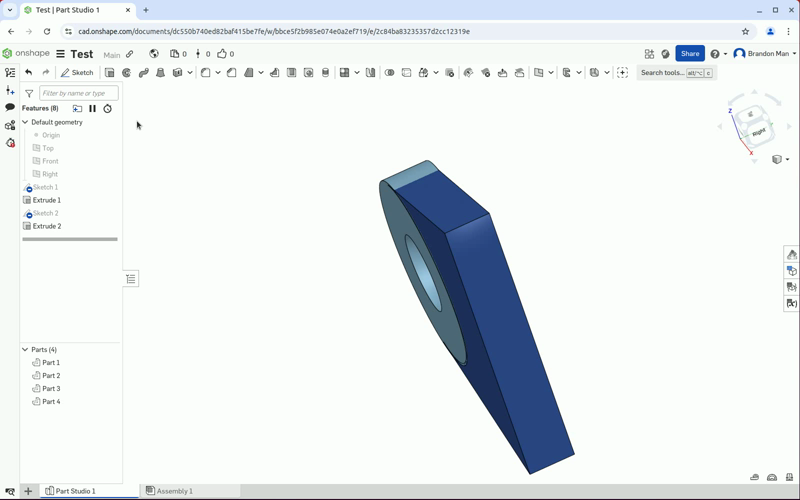
key(down, 2)
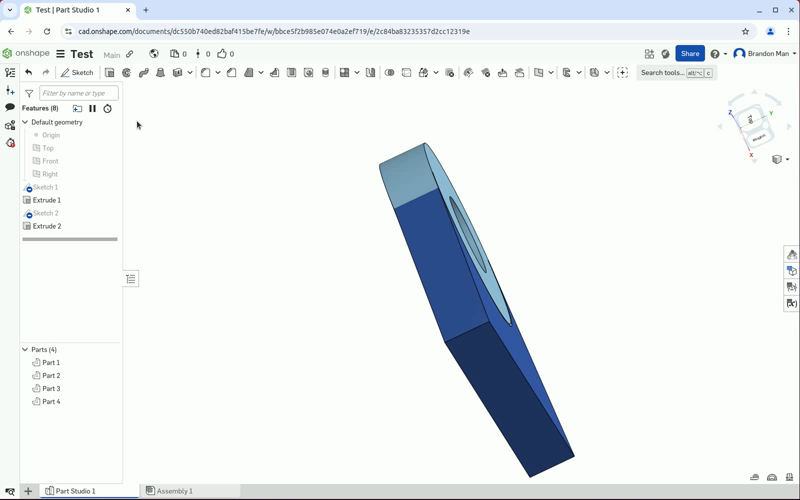
key(up, 2)
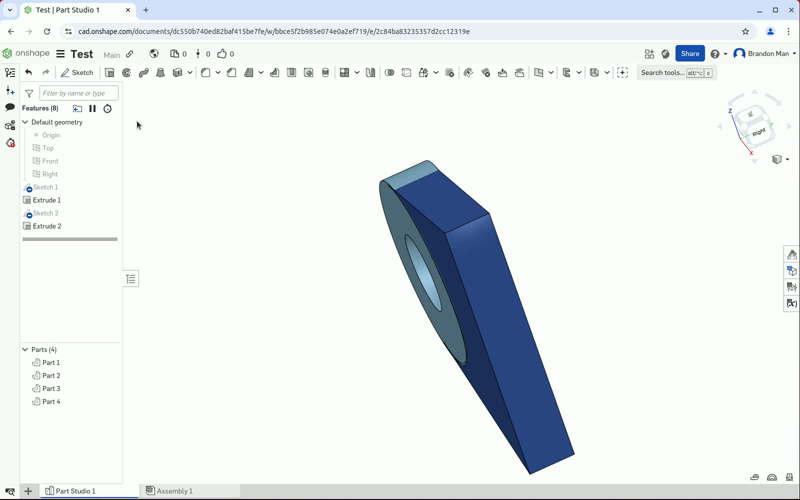
key(right, 2)
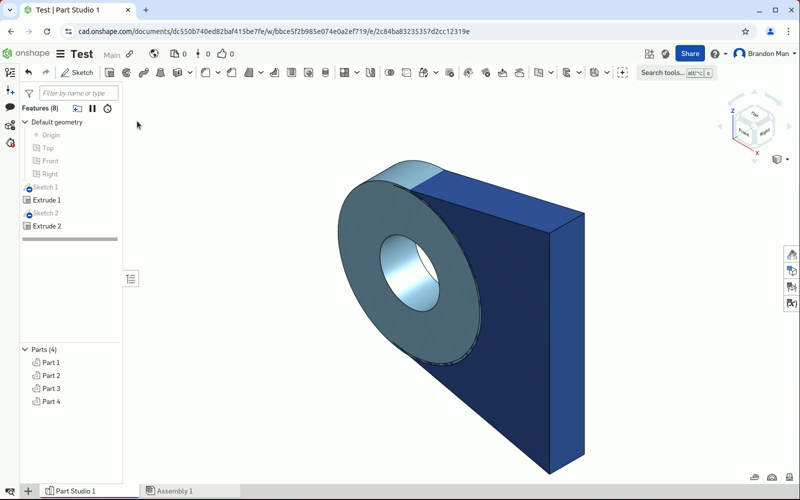
mouse_move(73, 189)
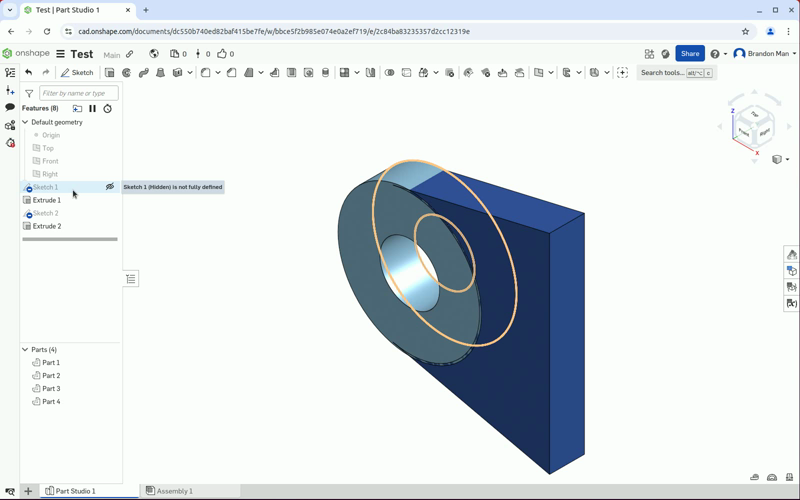
click(73, 189)